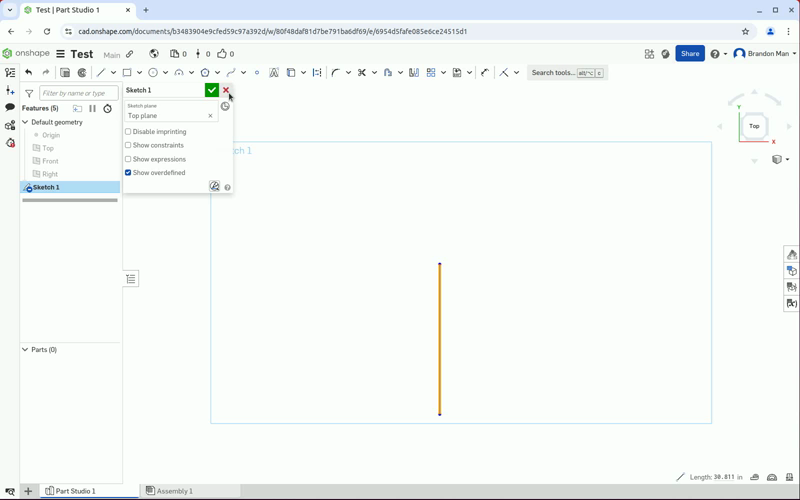
key(shift+h)
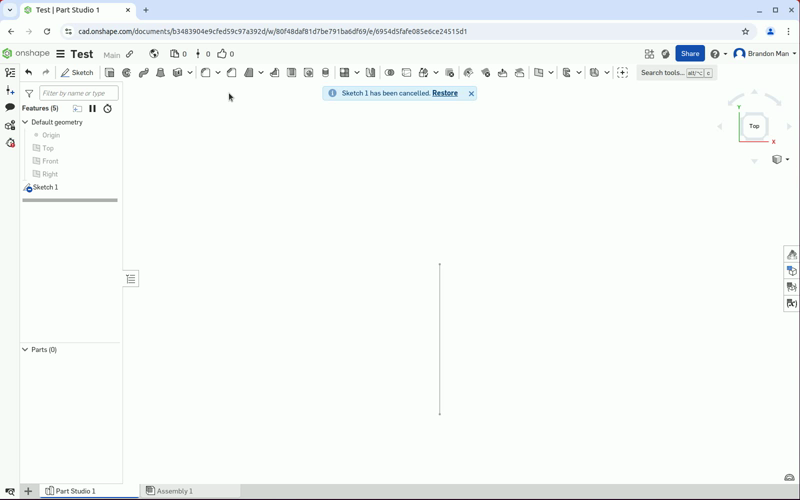
mouse_move(73, 352)
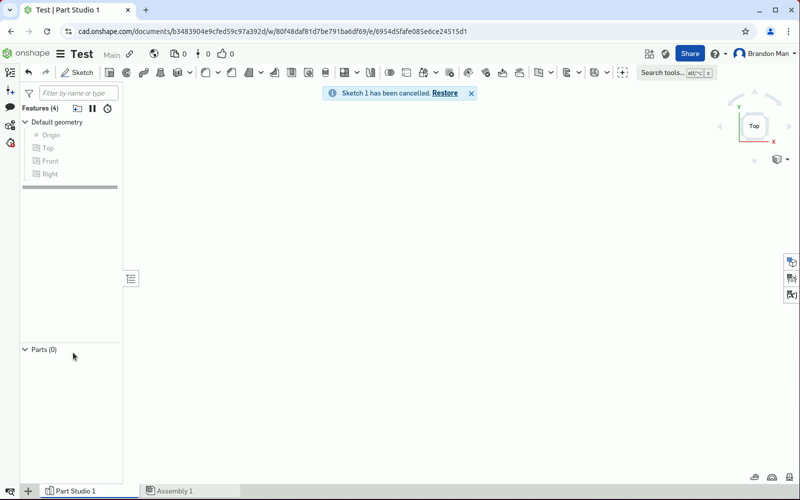
key(y)
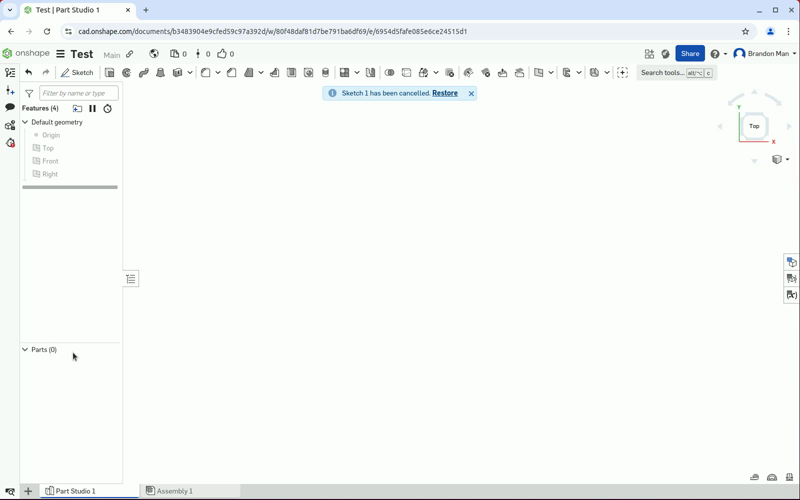
key(shift+p)
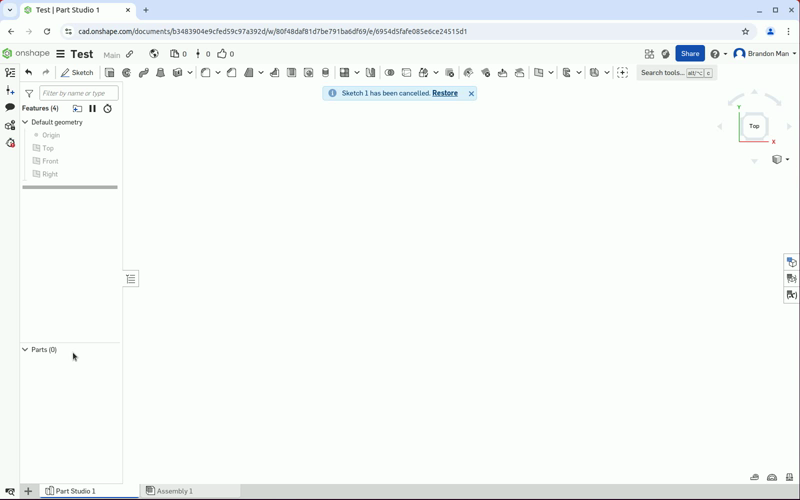
key(space)
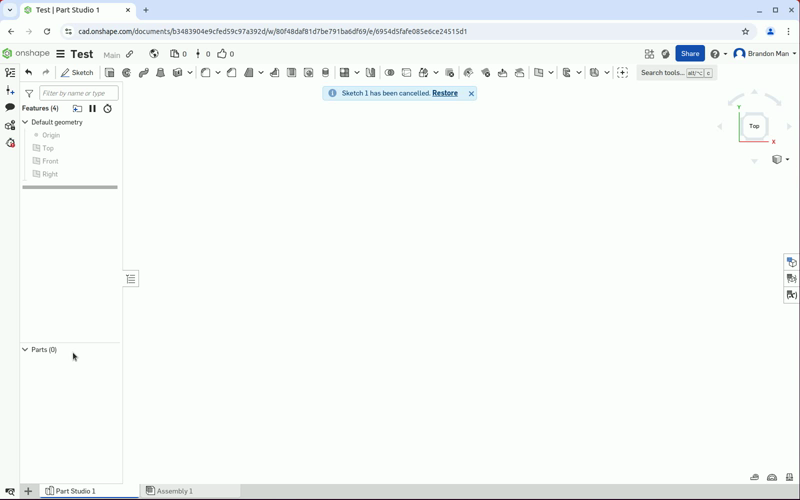
key_down(shift)
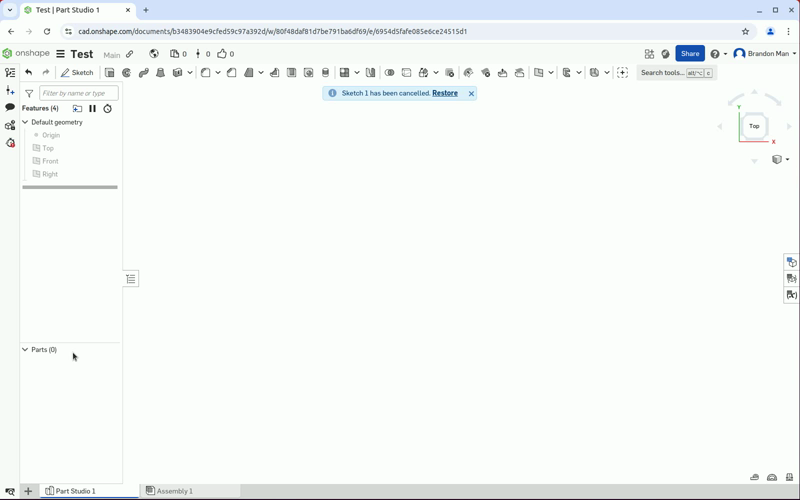
key(up)
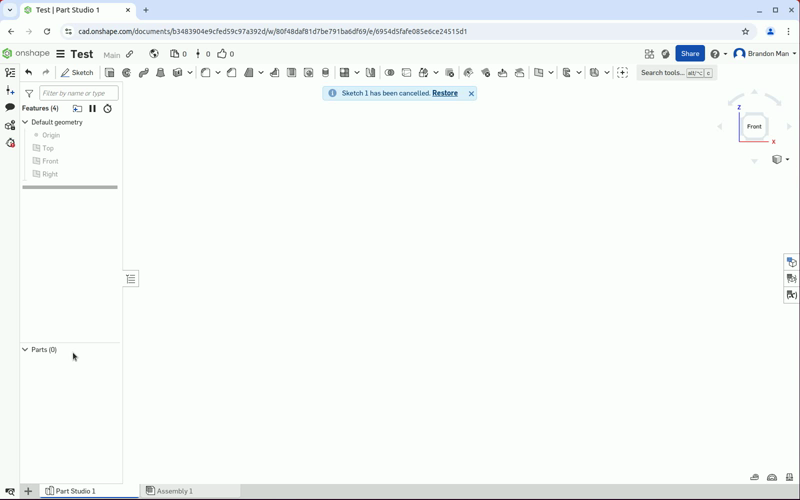
key_up(shift)
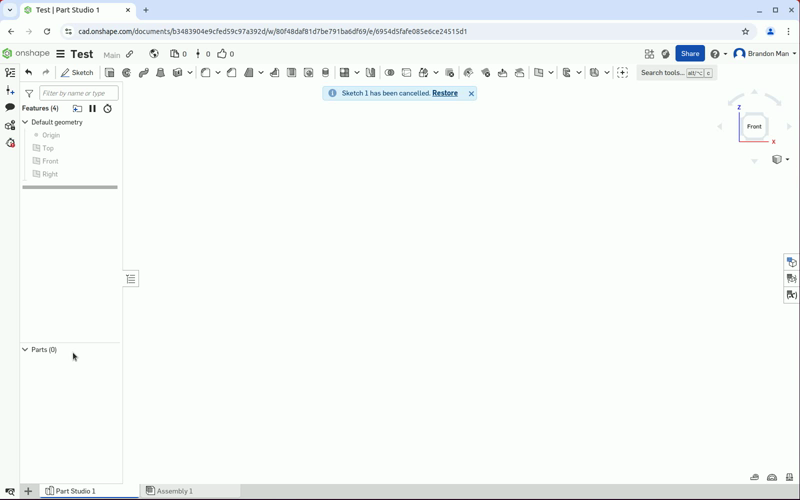
mouse_move(73, 352)
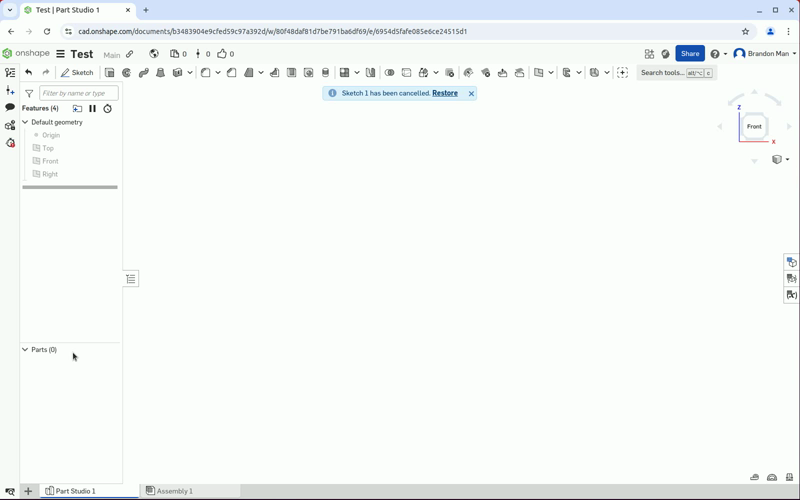
key(shift+y)
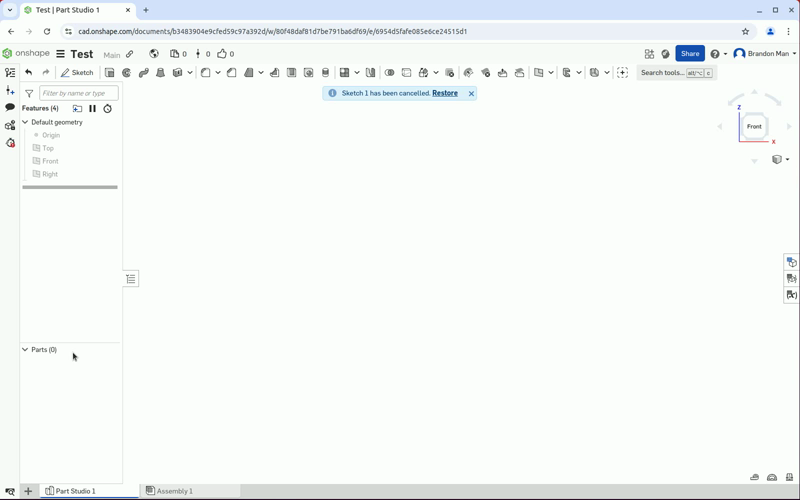
key(shift+s)
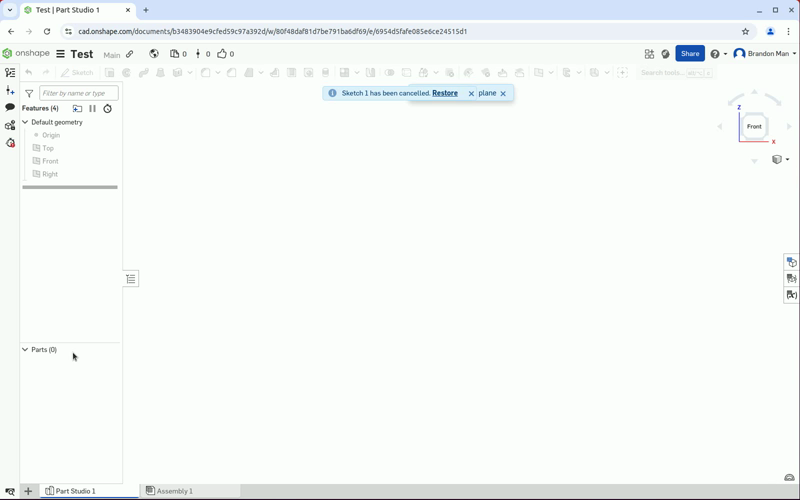
mouse_move(73, 163)
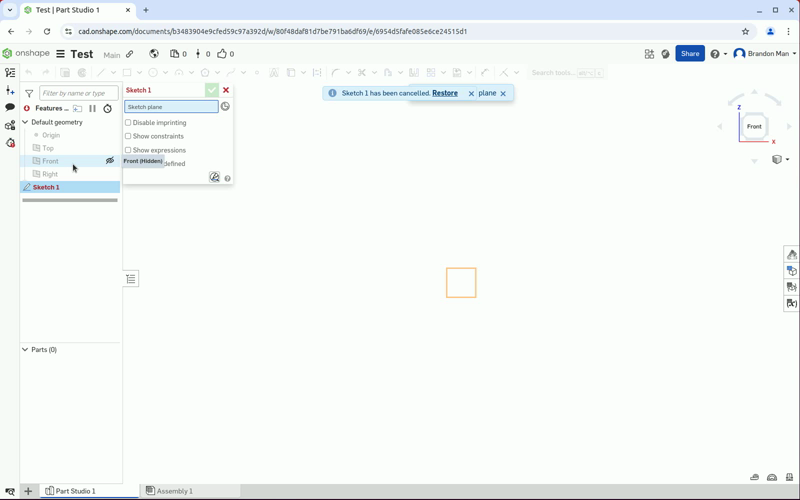
click(73, 163)
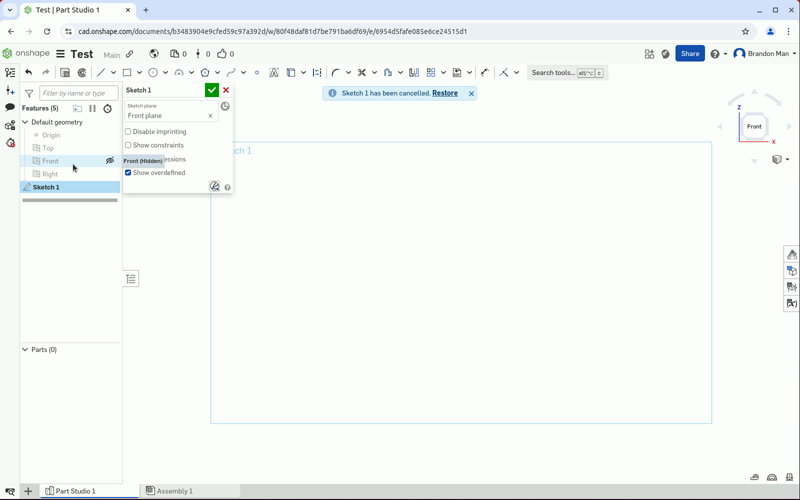
mouse_move(73, 352)
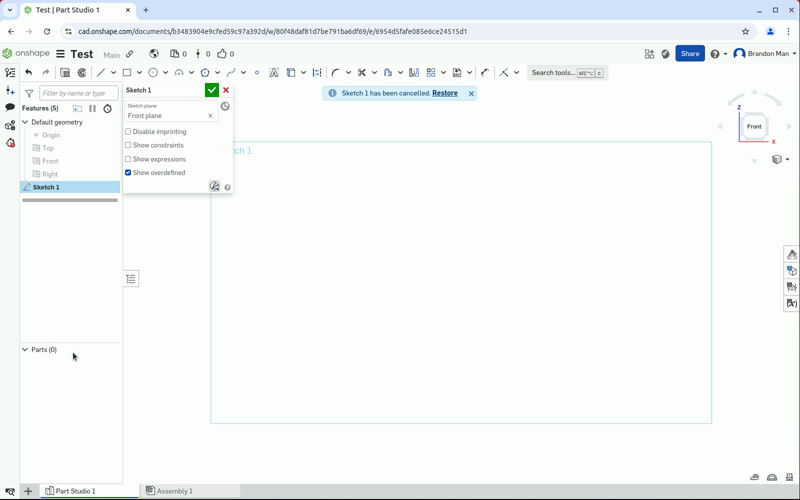
key(y)
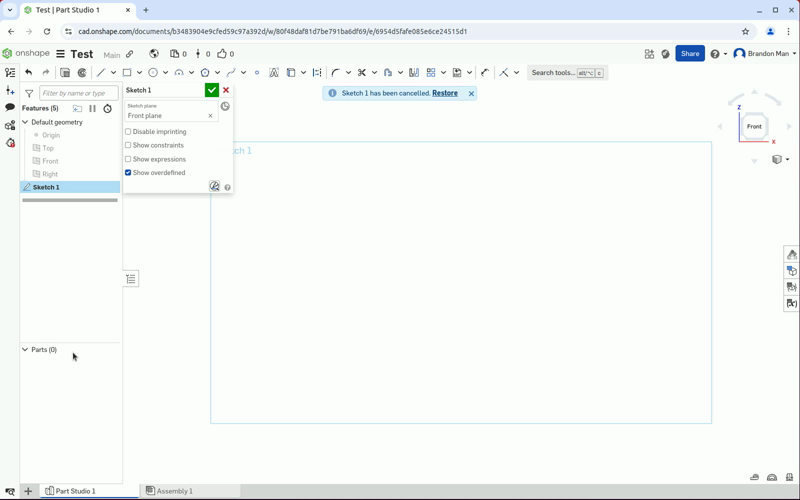
key(a)
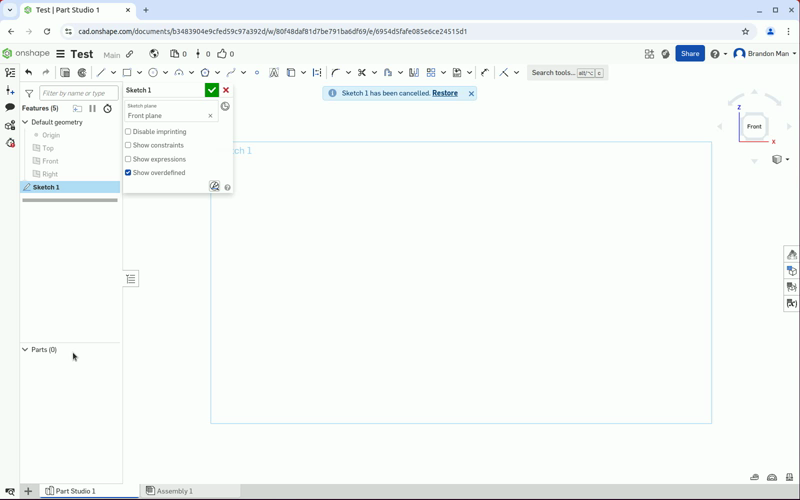
key_down(shift)
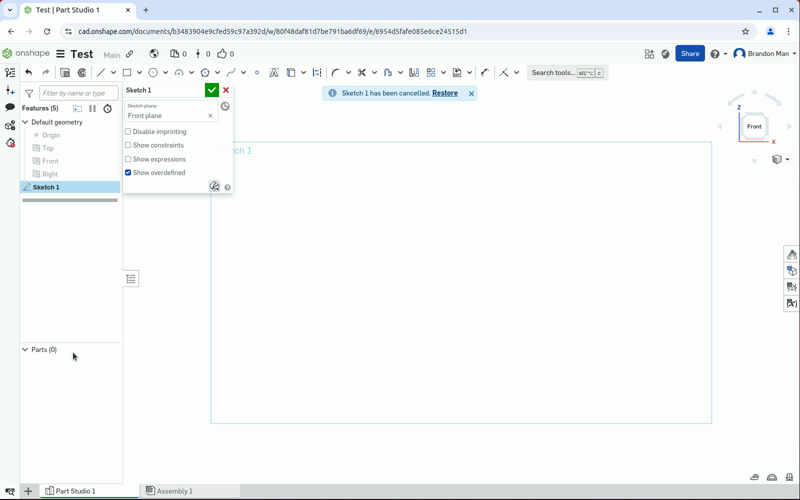
mouse_move(460, 327)
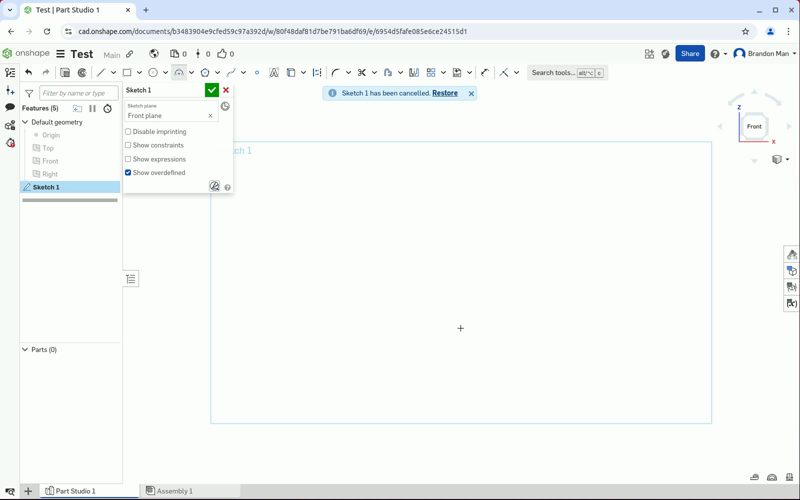
click(460, 327)
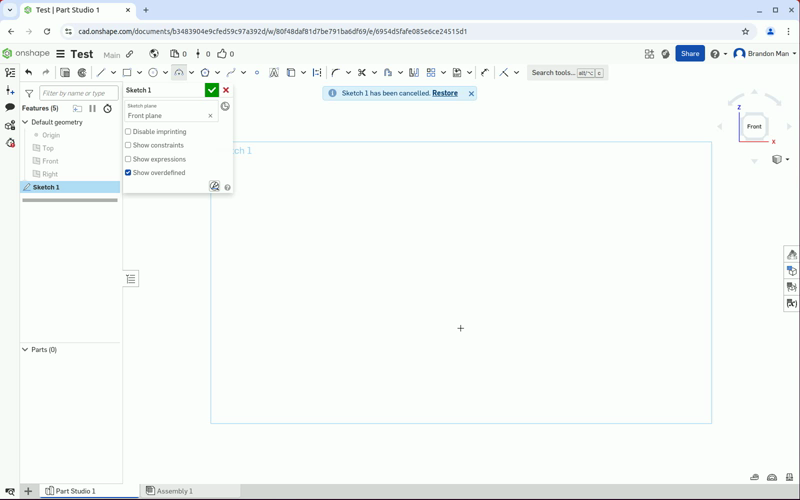
key_up(shift)
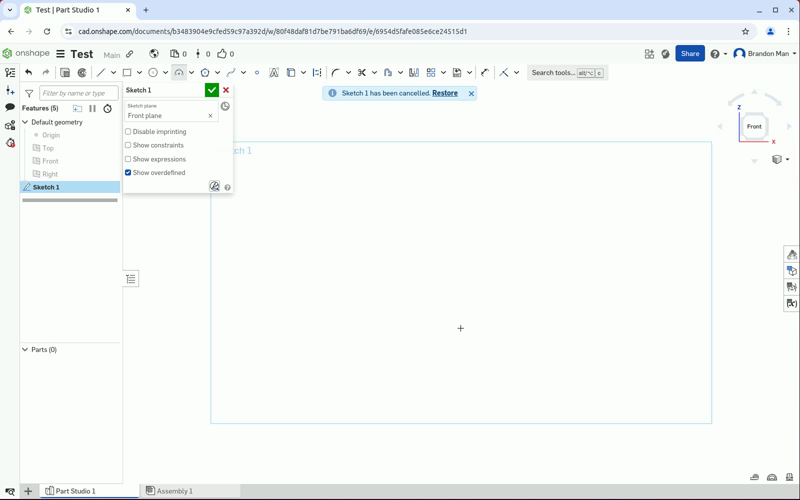
key_down(shift)
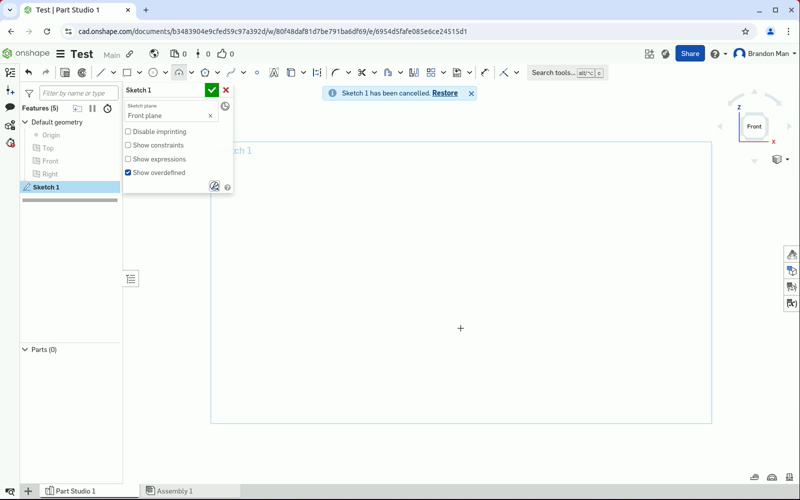
mouse_move(460, 237)
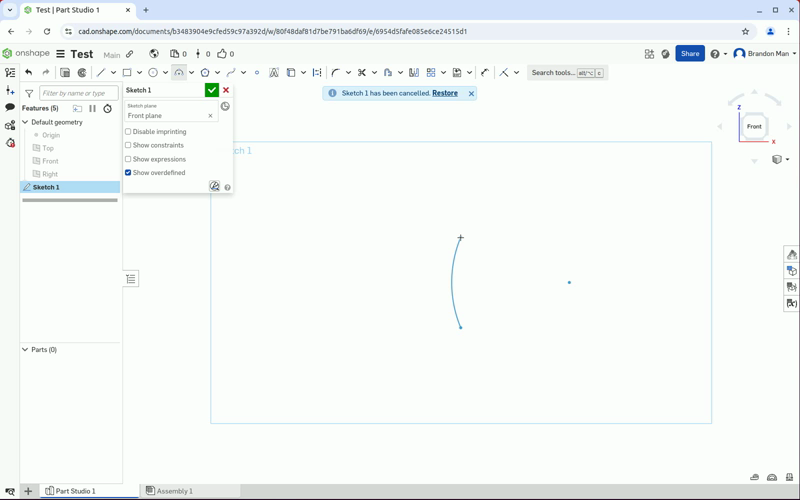
click(460, 237)
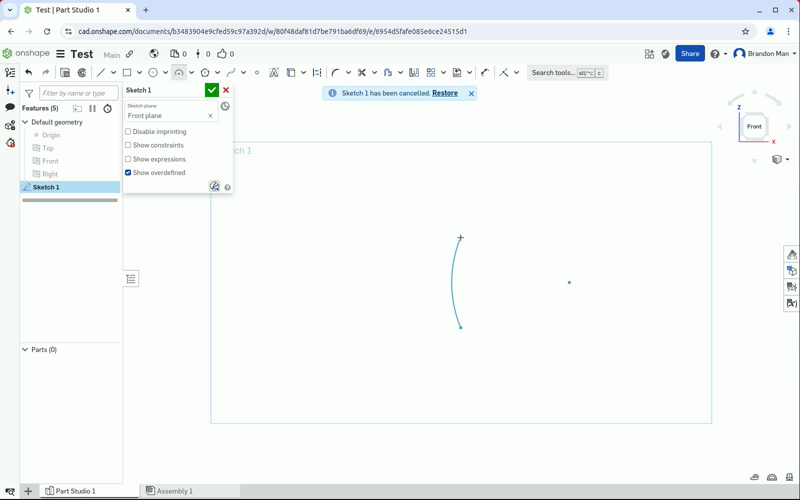
mouse_move(506, 282)
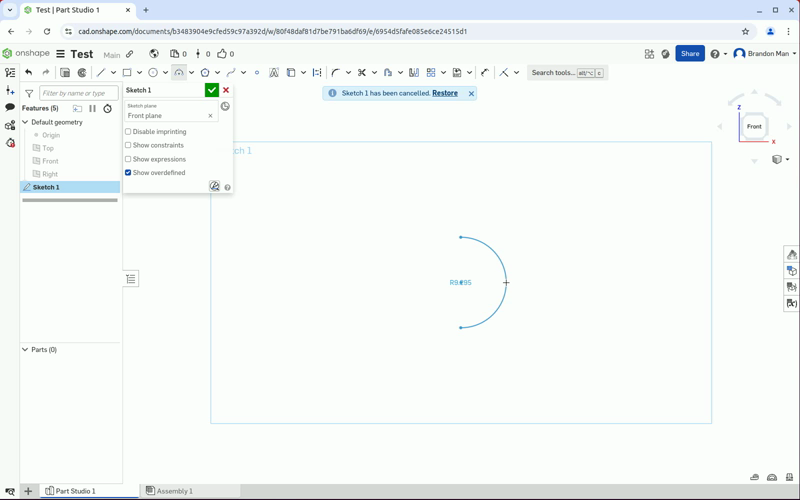
click(506, 282)
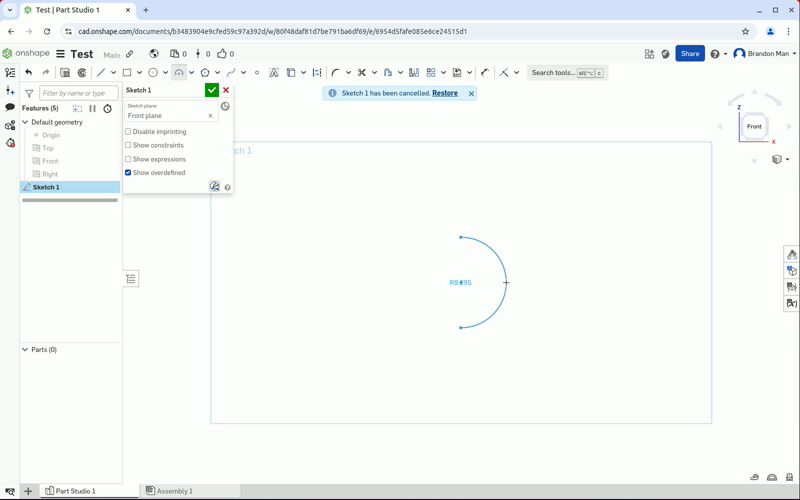
key_up(shift)
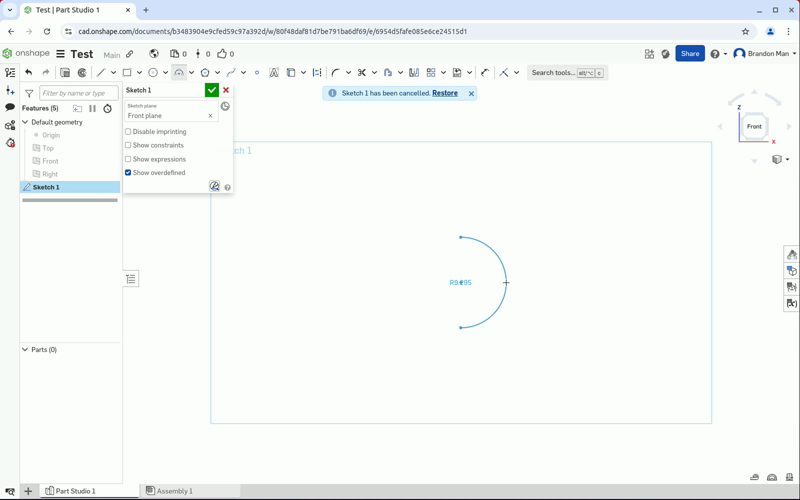
key(esc)
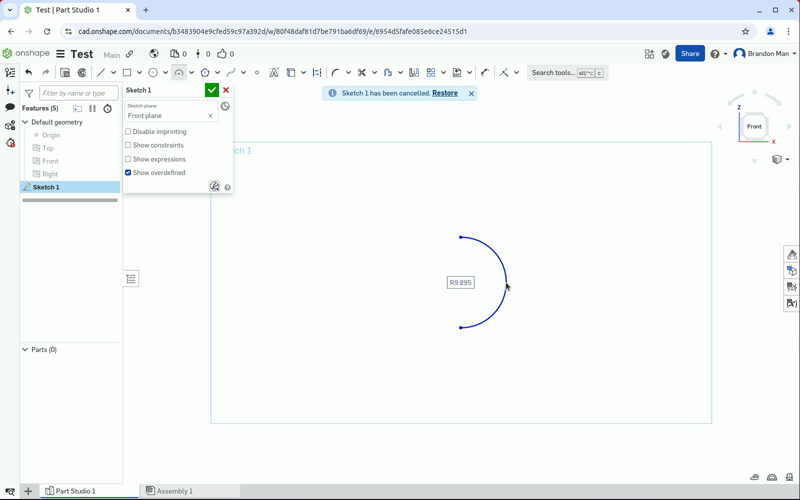
key(l)
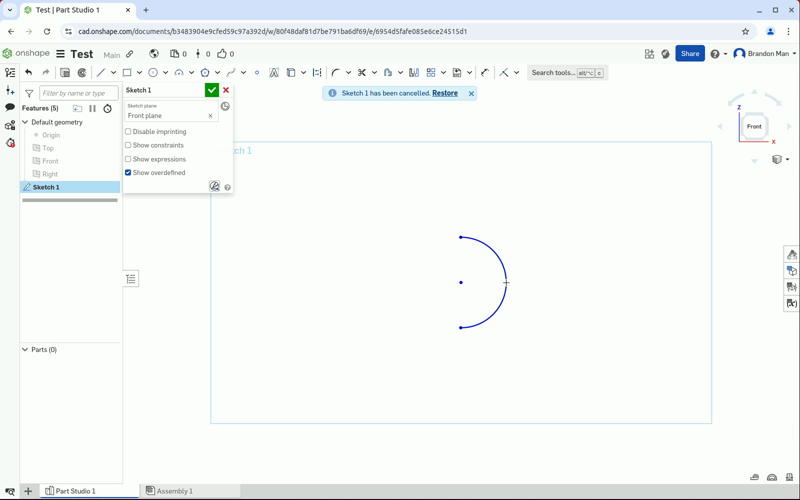
mouse_move(460, 237)
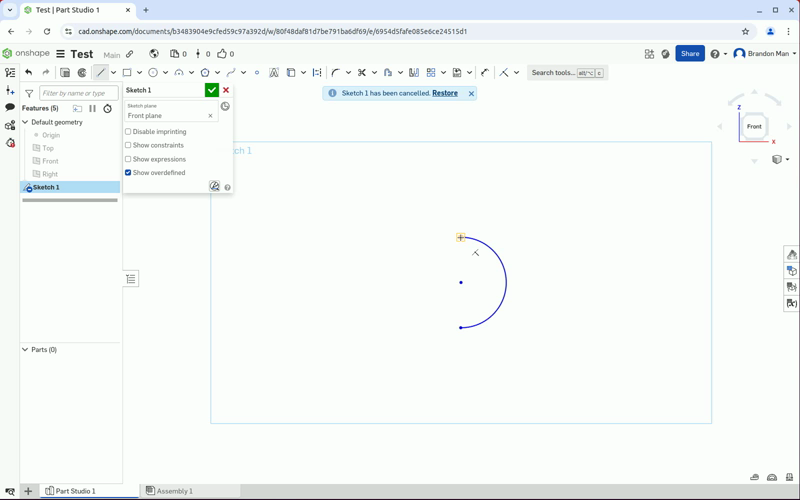
click(460, 237)
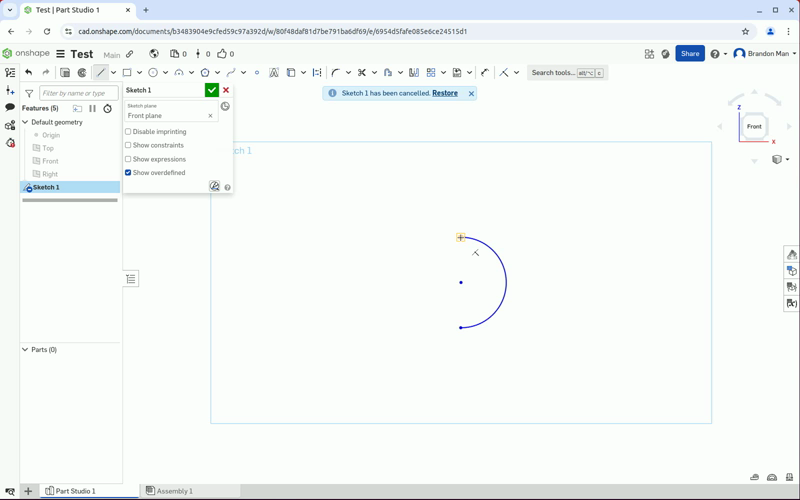
key_down(shift)
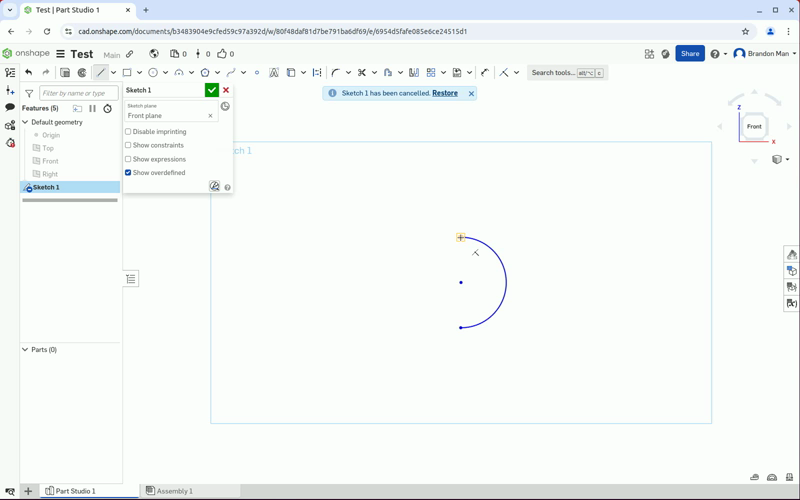
mouse_move(490, 237)
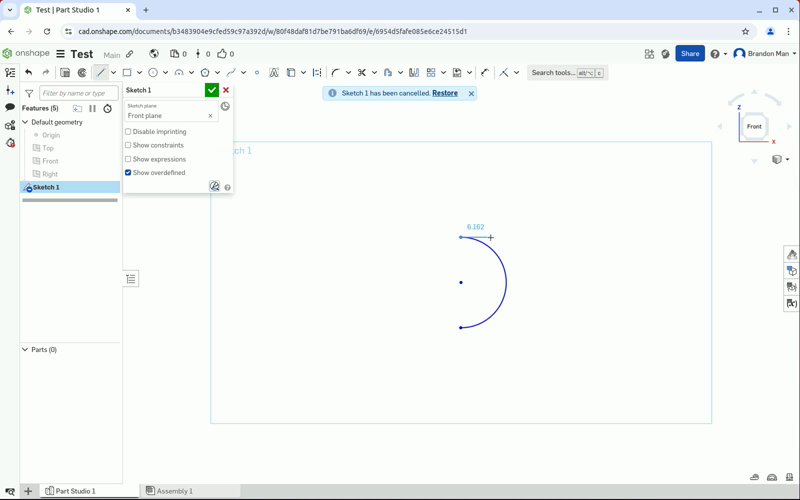
mouse_move(460, 281)
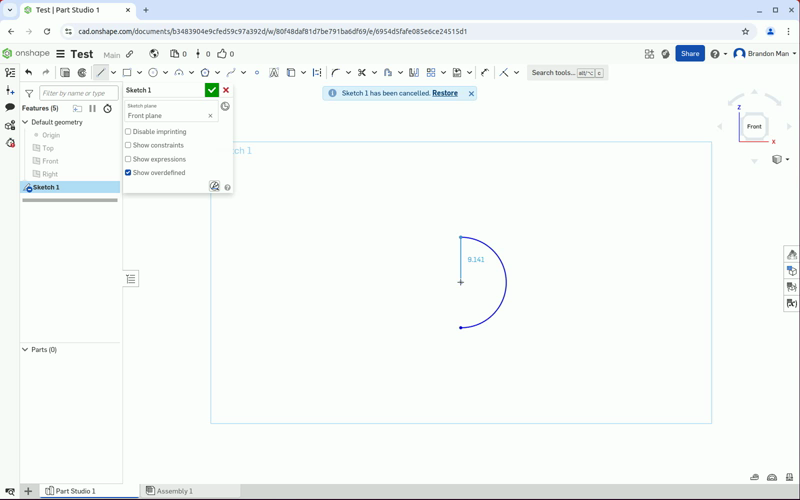
scroll(6)
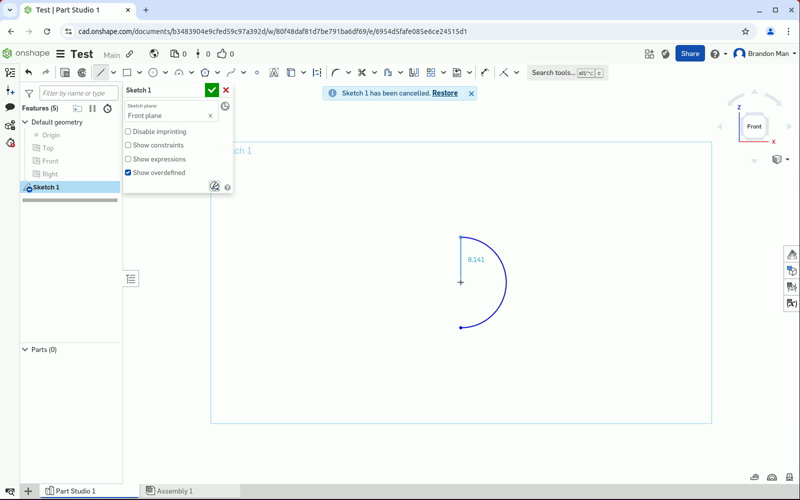
scroll(6)
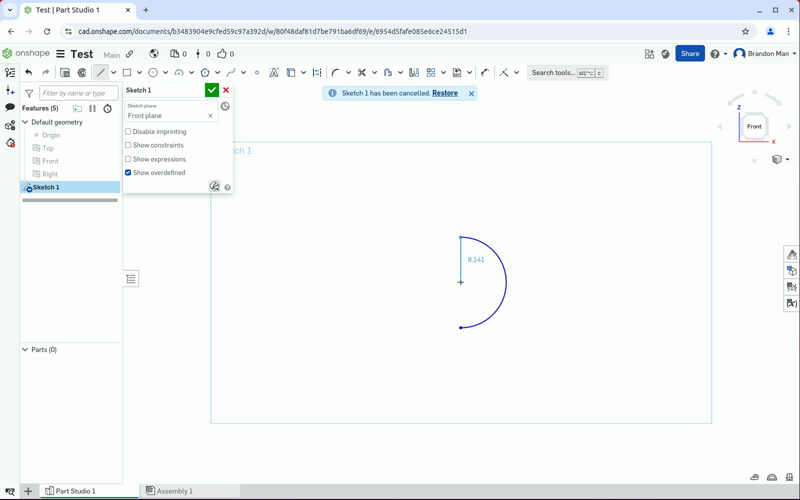
scroll(6)
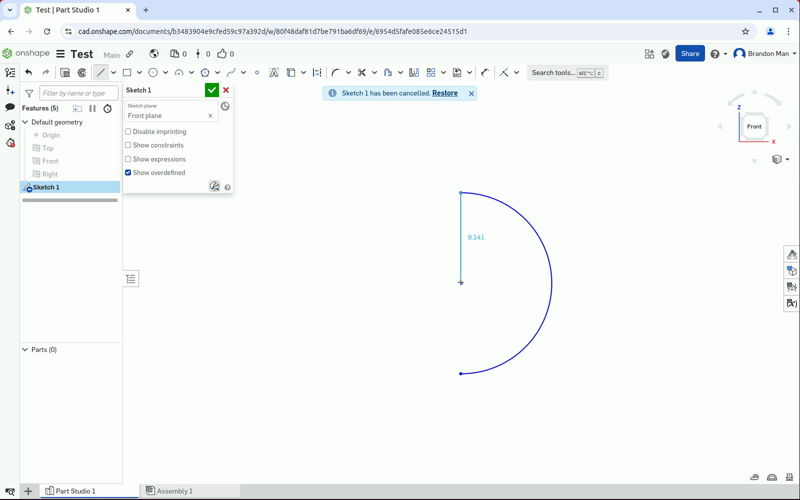
scroll(6)
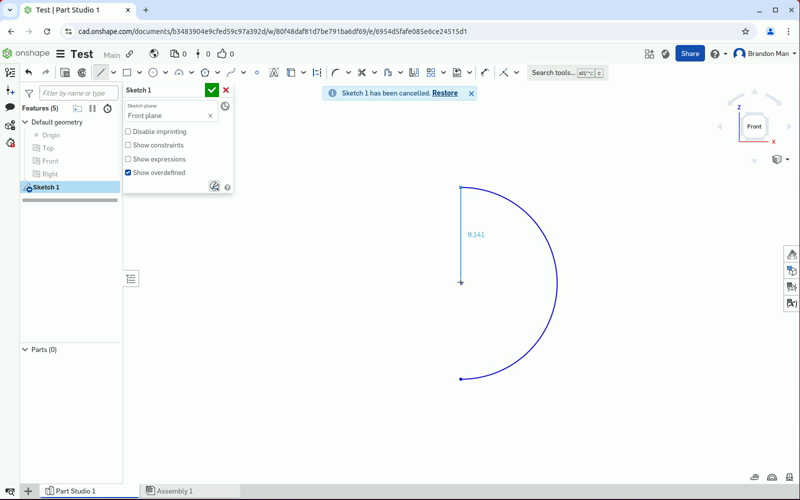
scroll(6)
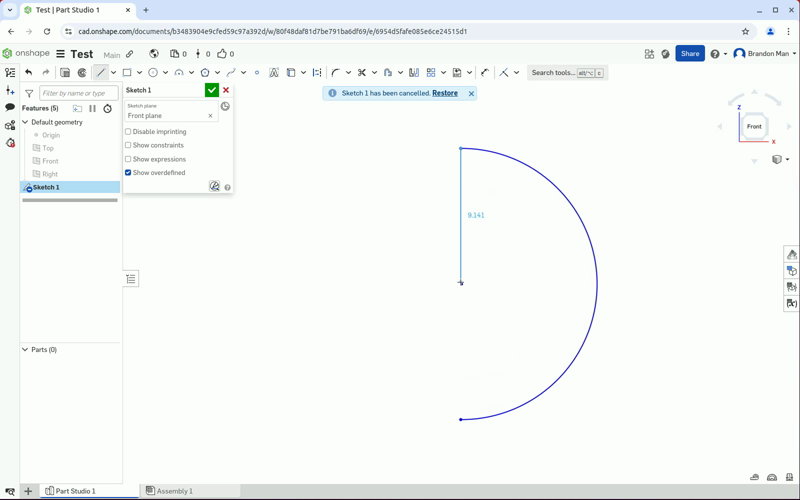
scroll(6)
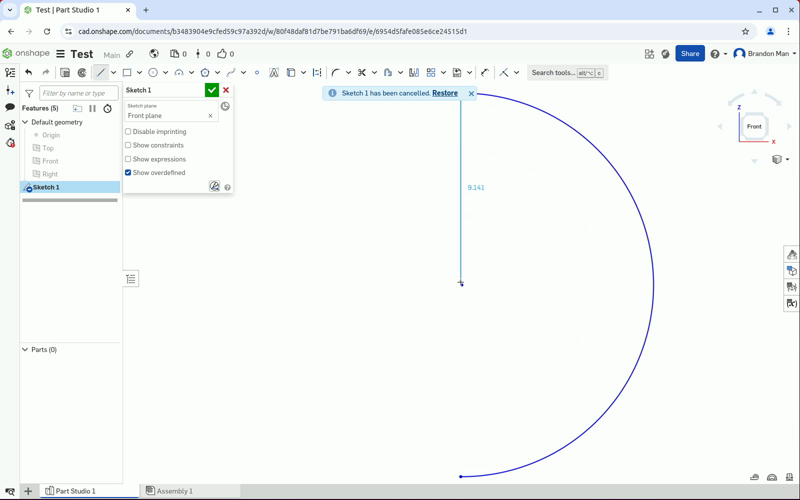
scroll(6)
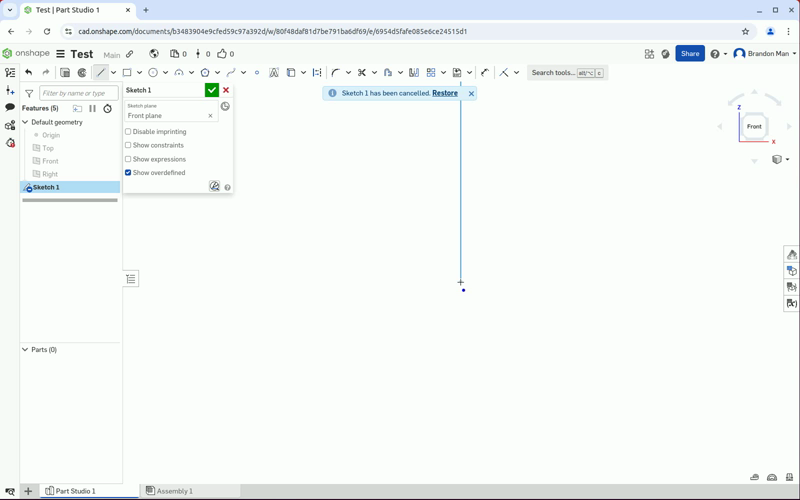
click(460, 281)
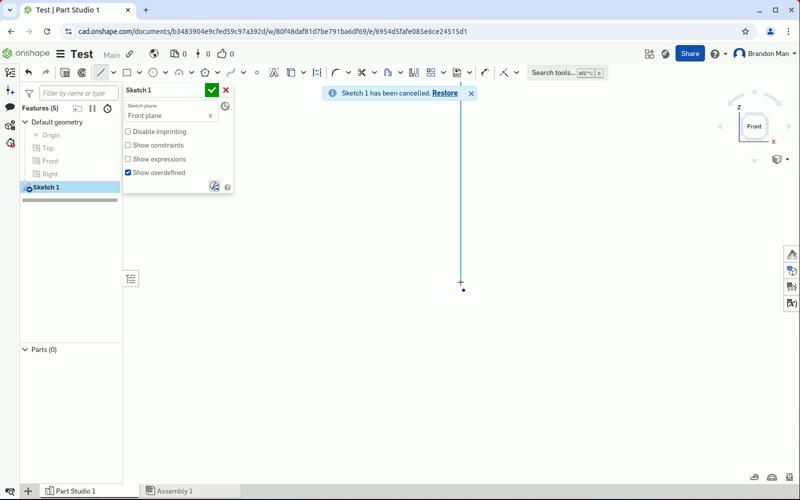
scroll(-6)
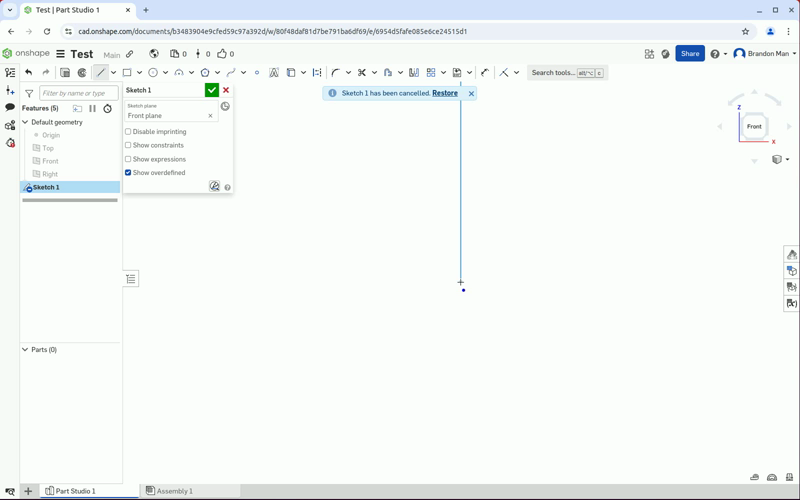
scroll(-6)
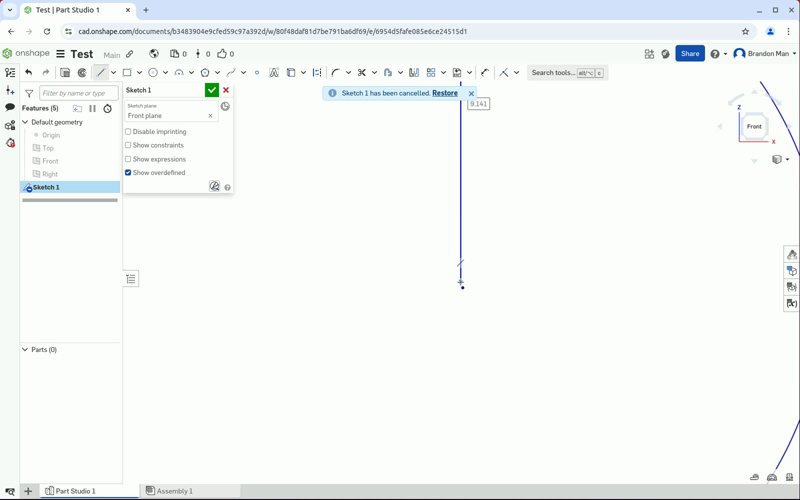
scroll(-6)
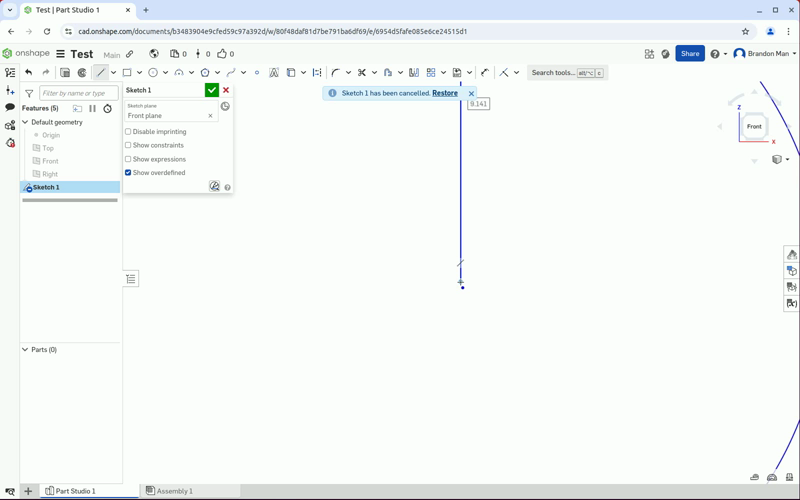
scroll(-6)
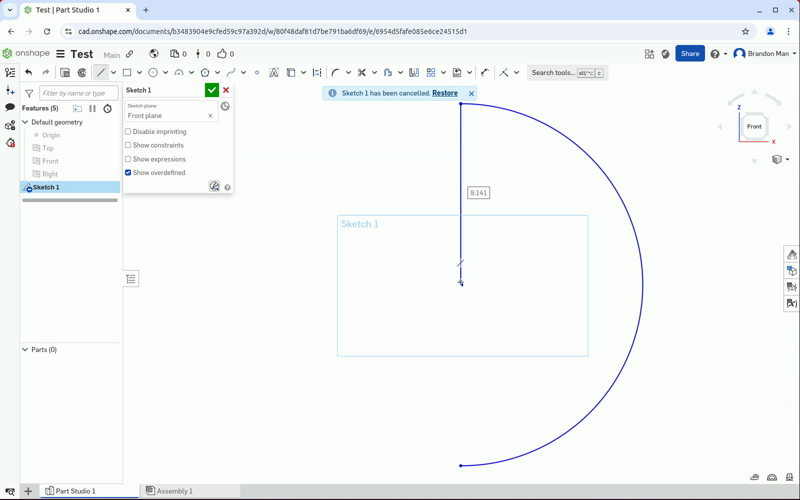
scroll(-6)
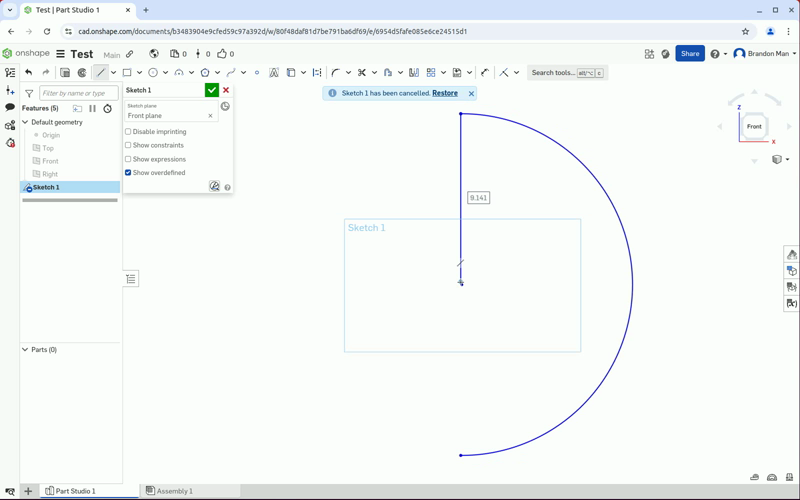
scroll(-6)
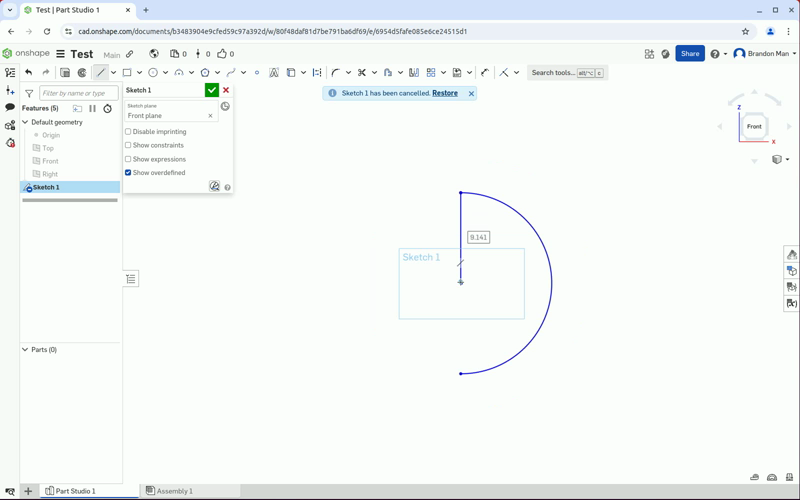
scroll(-6)
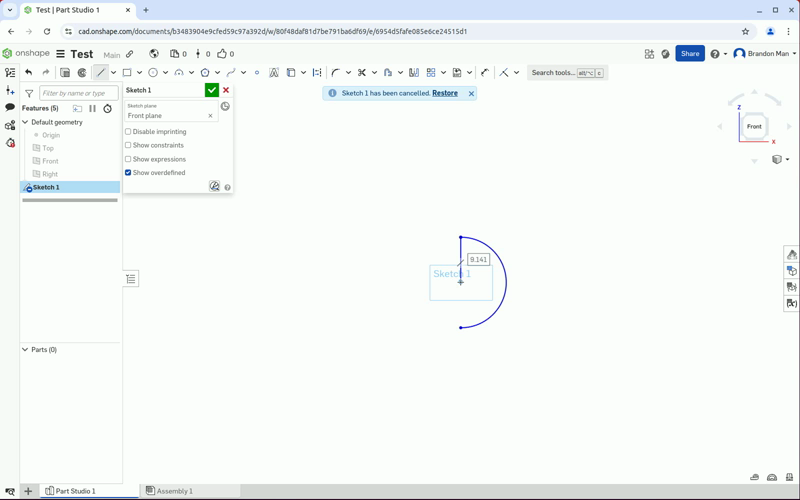
key_up(shift)
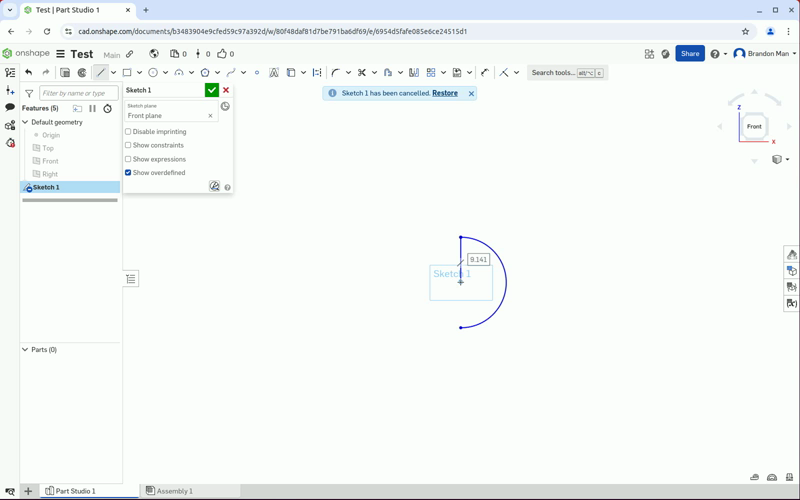
mouse_move(490, 281)
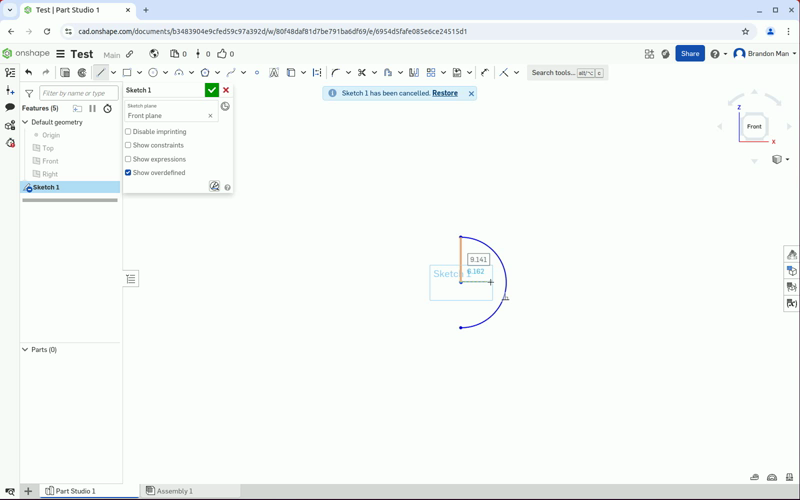
key_down(shift)
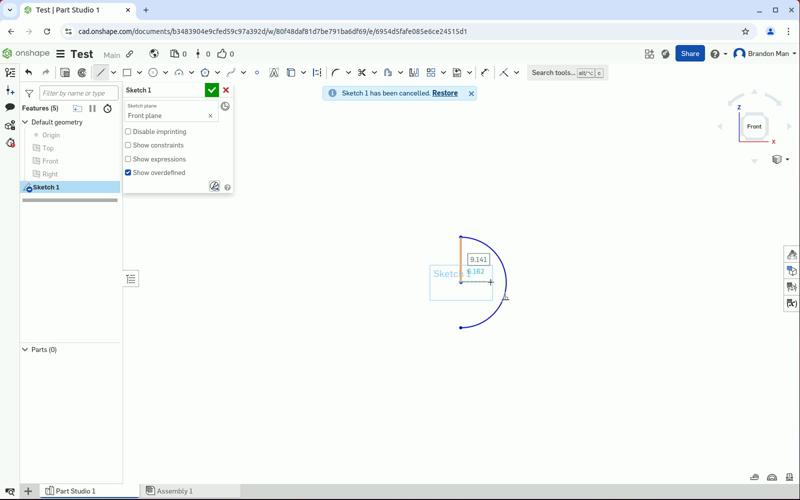
mouse_move(460, 327)
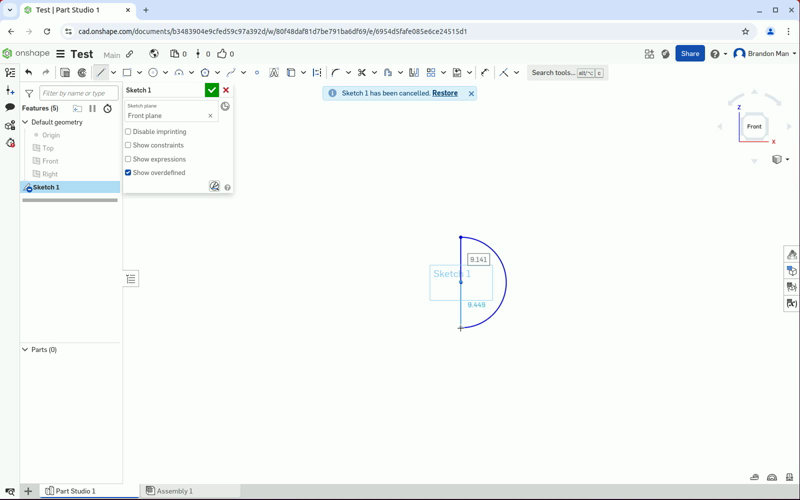
key_up(shift)
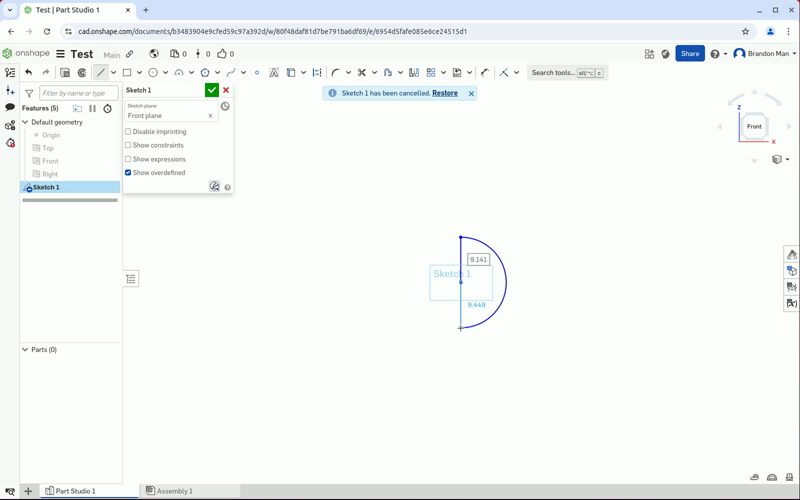
click(460, 327)
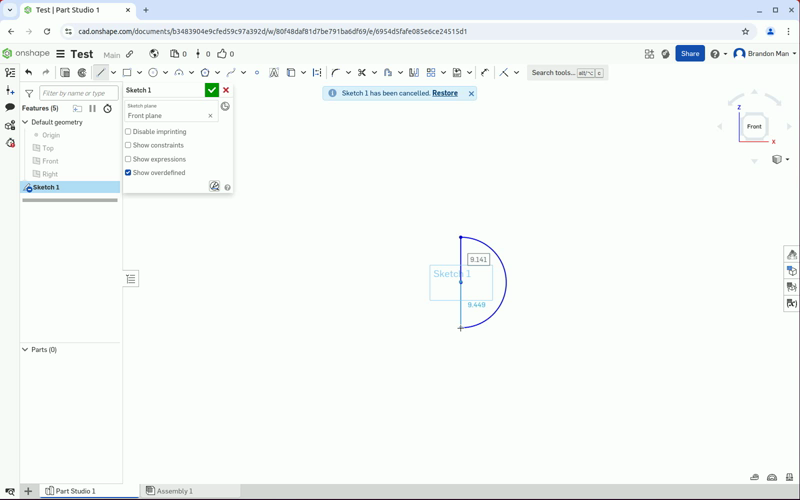
key(esc)
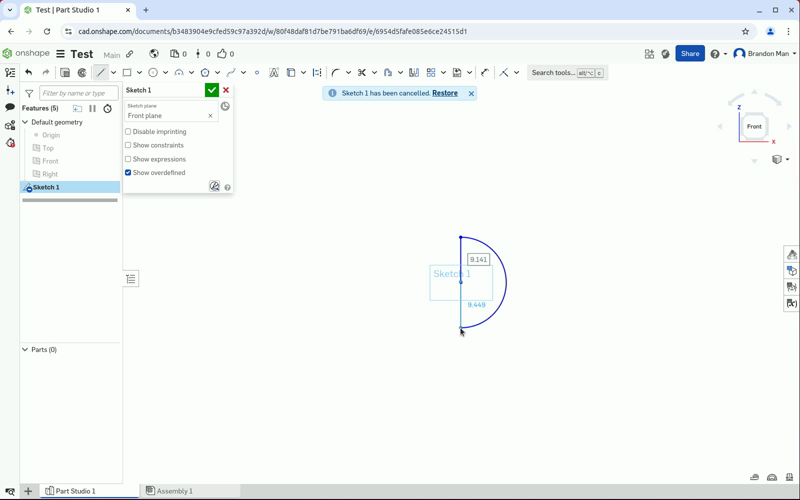
mouse_move(476, 272)
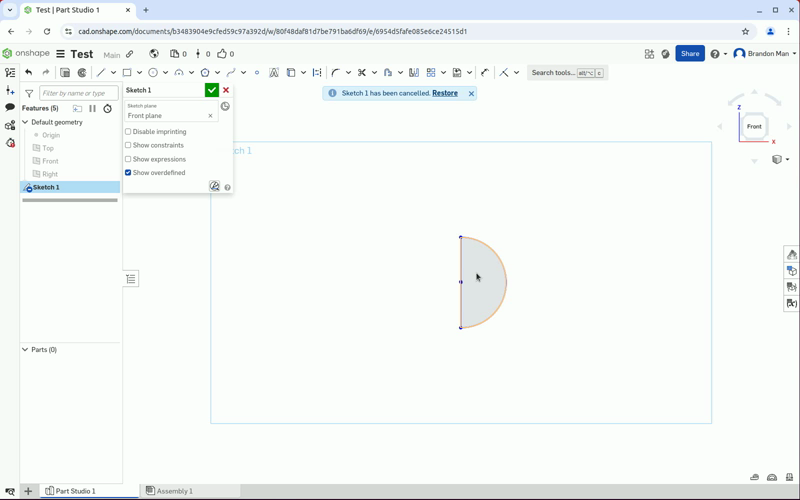
scroll(6)
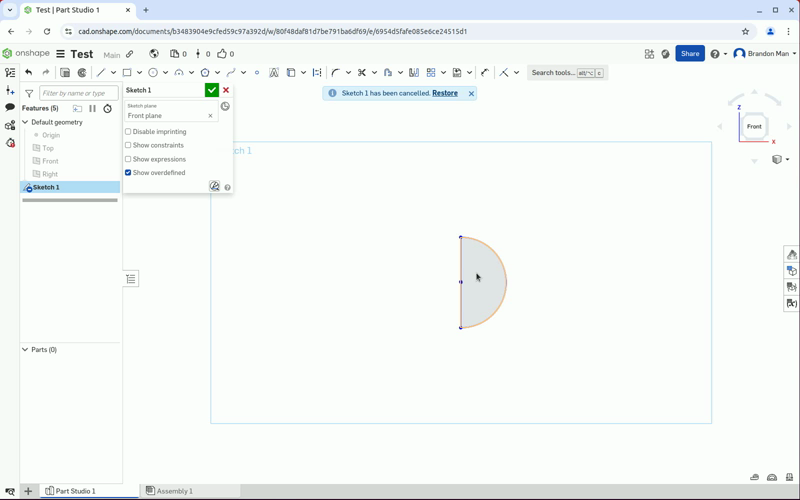
scroll(6)
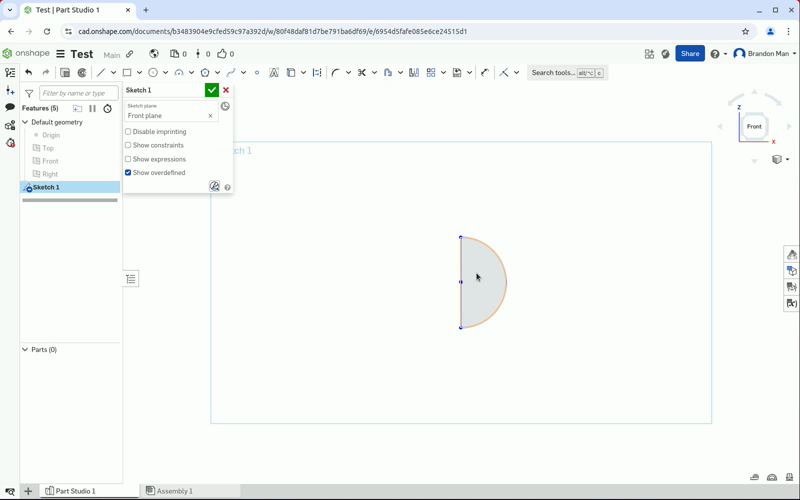
scroll(6)
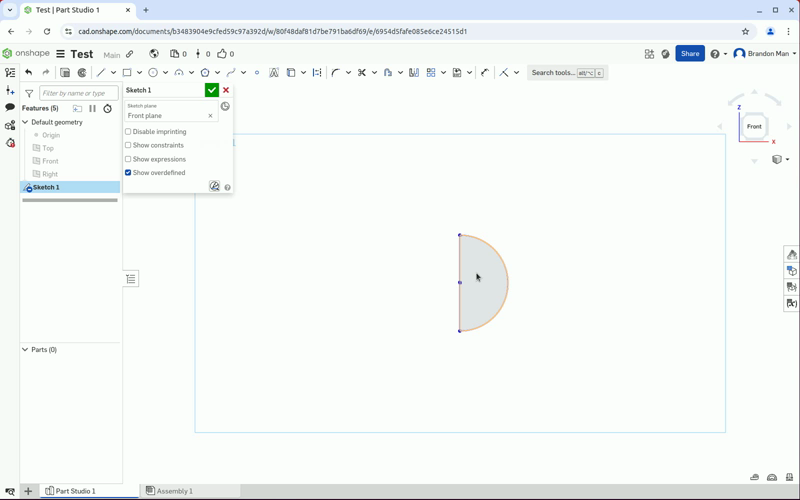
scroll(6)
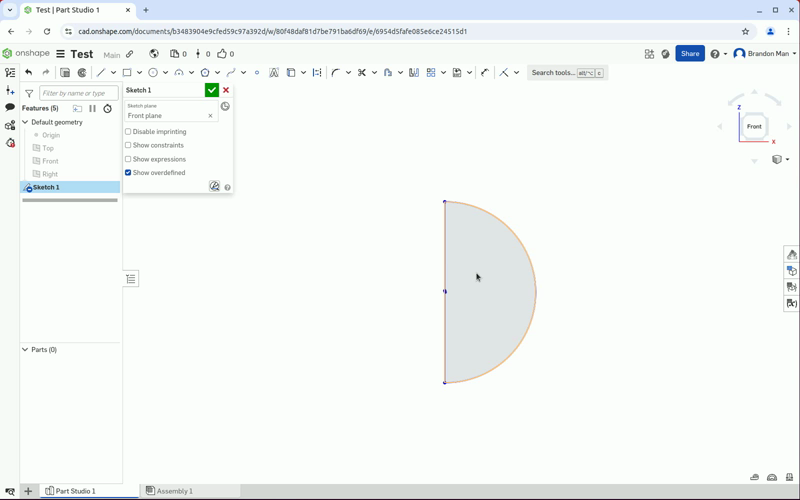
scroll(6)
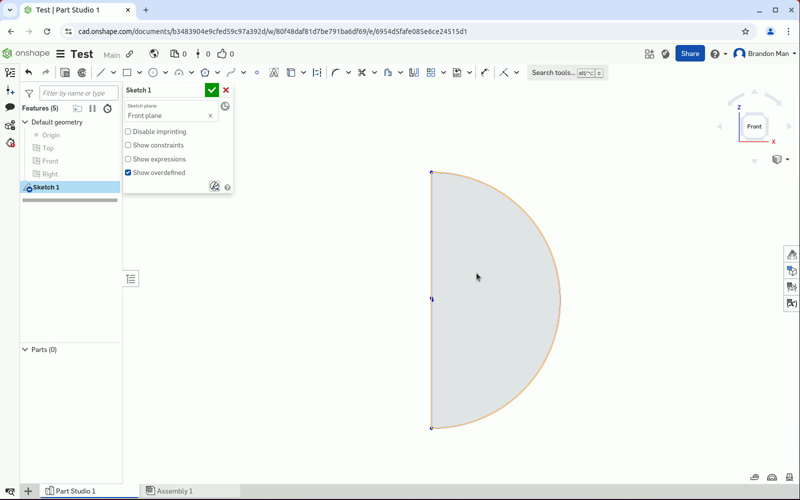
scroll(6)
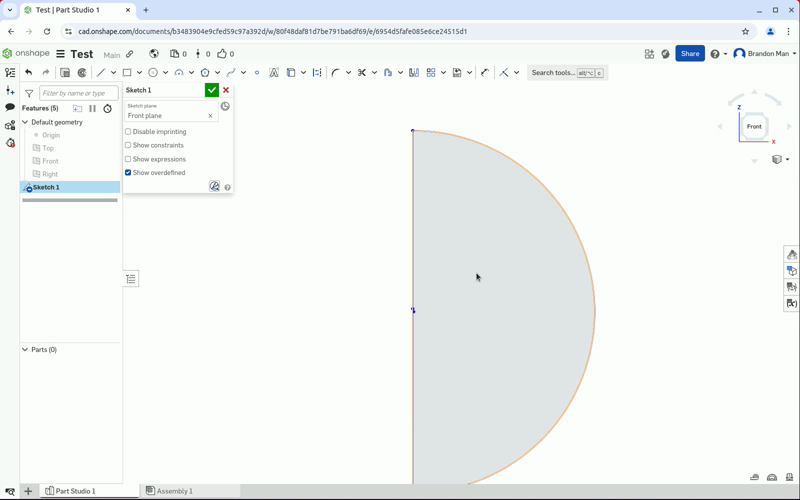
scroll(6)
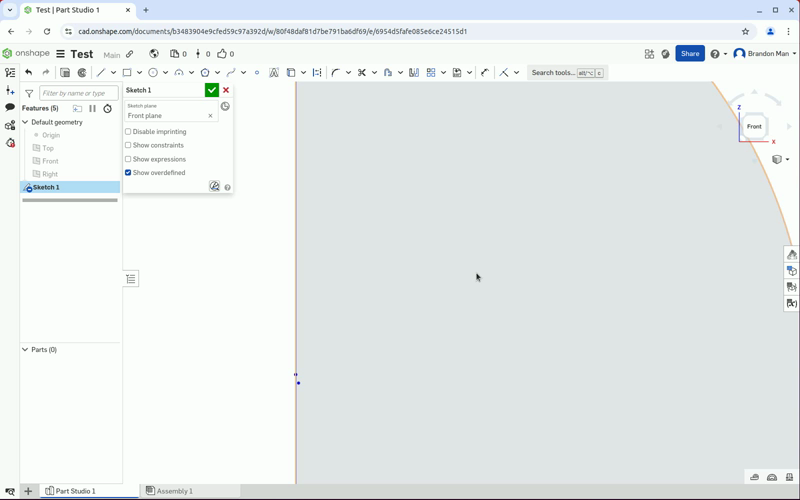
click(476, 272)
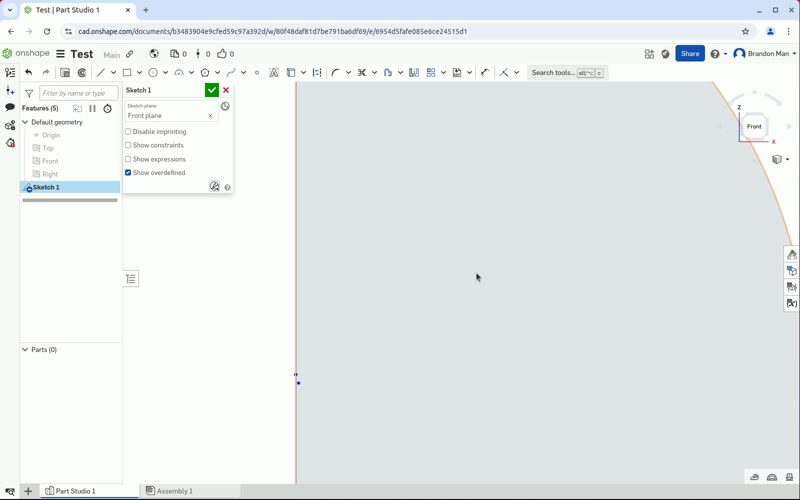
scroll(-6)
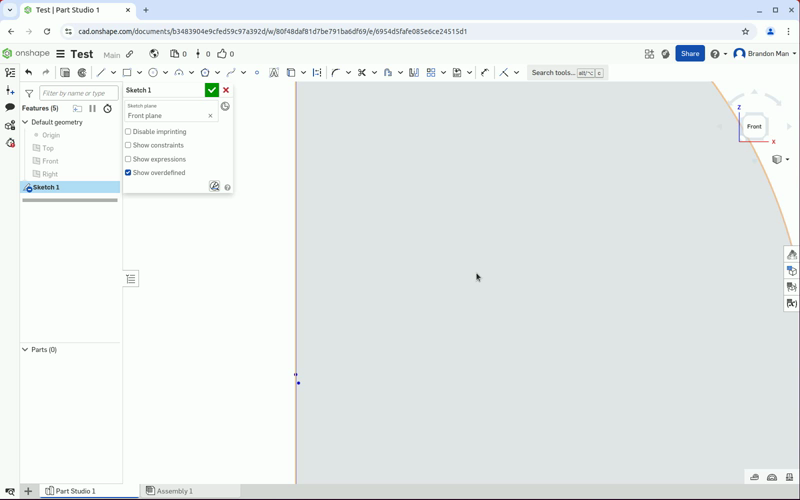
scroll(-6)
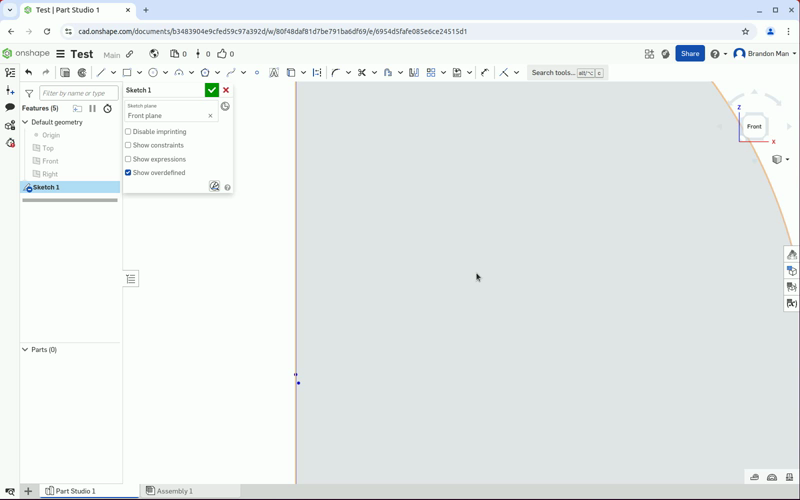
scroll(-6)
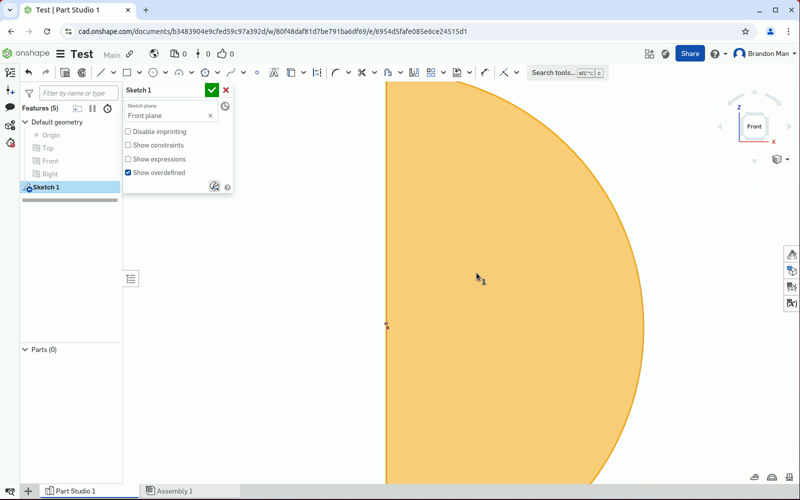
scroll(-6)
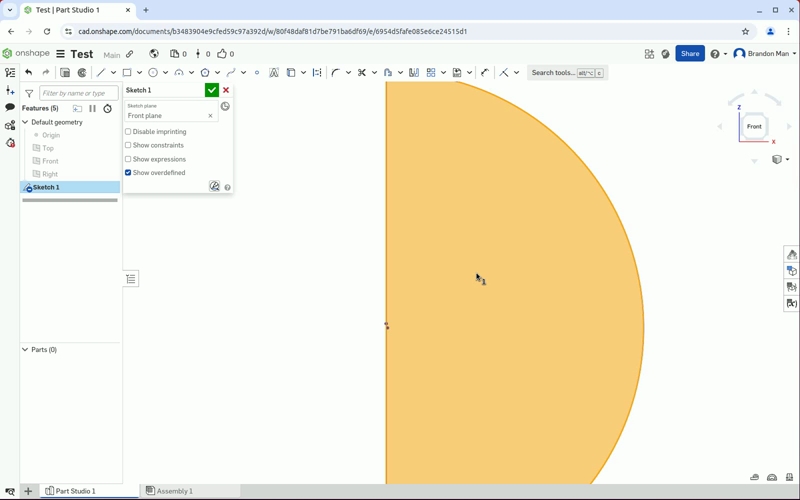
scroll(-6)
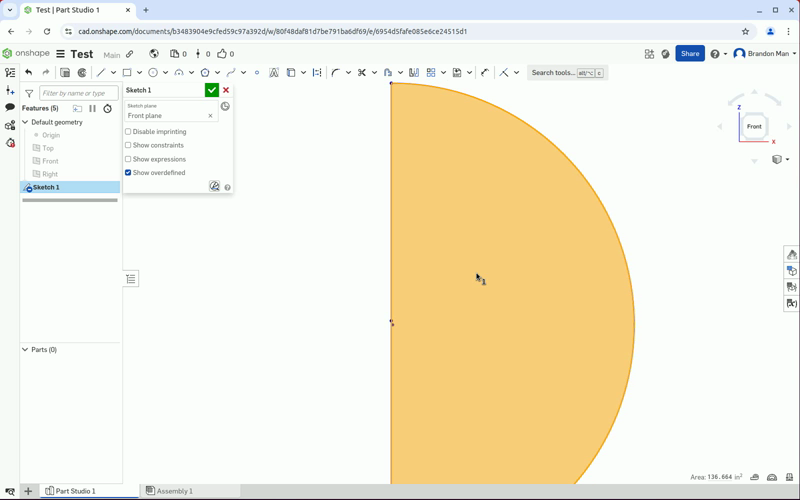
scroll(-6)
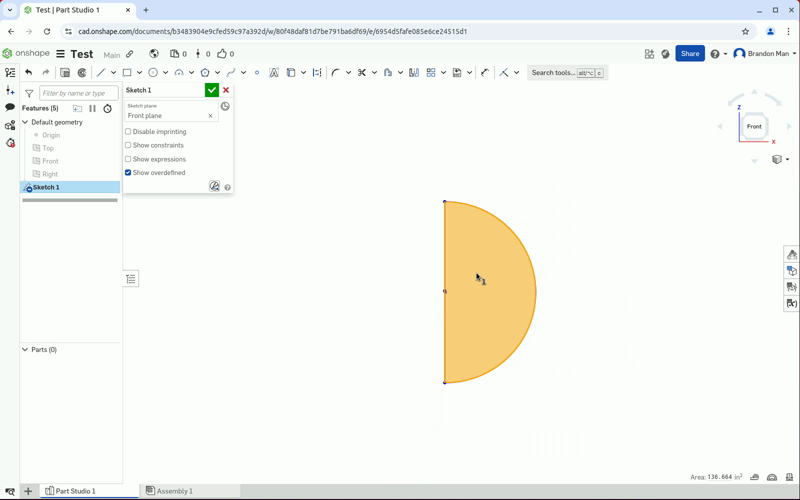
scroll(-6)
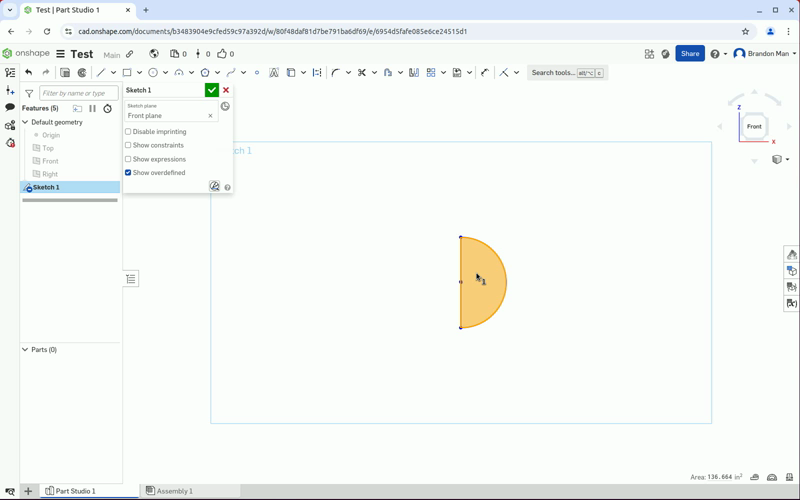
mouse_move(73, 352)
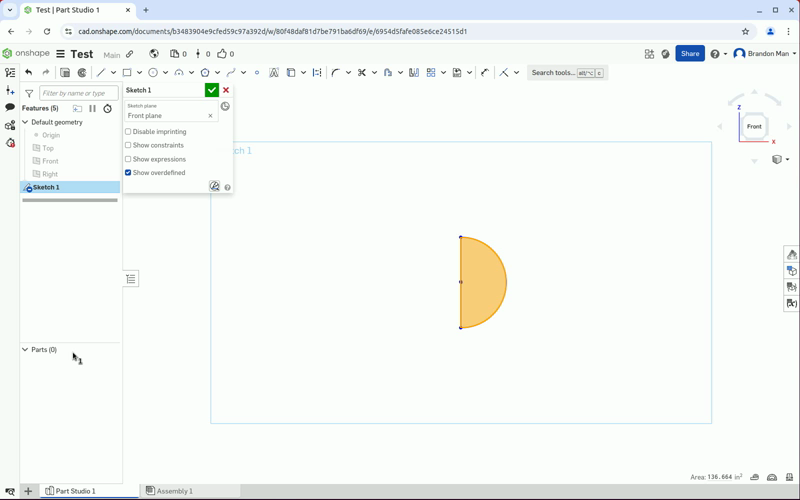
key(shift+y)
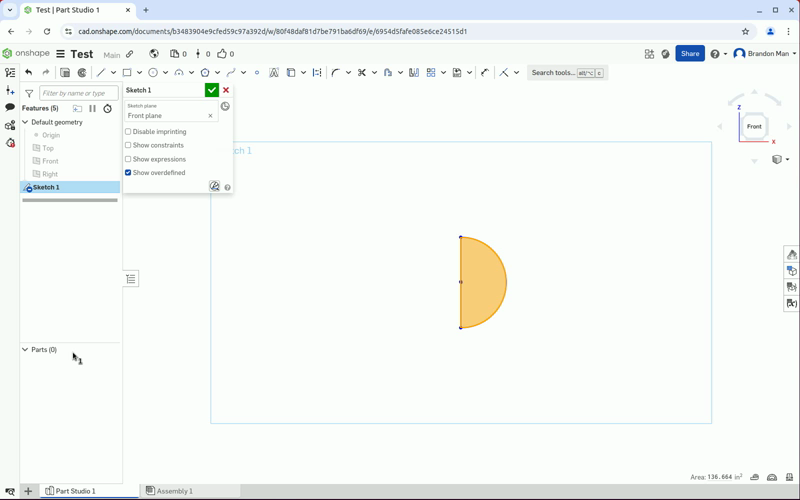
key(shift+e)
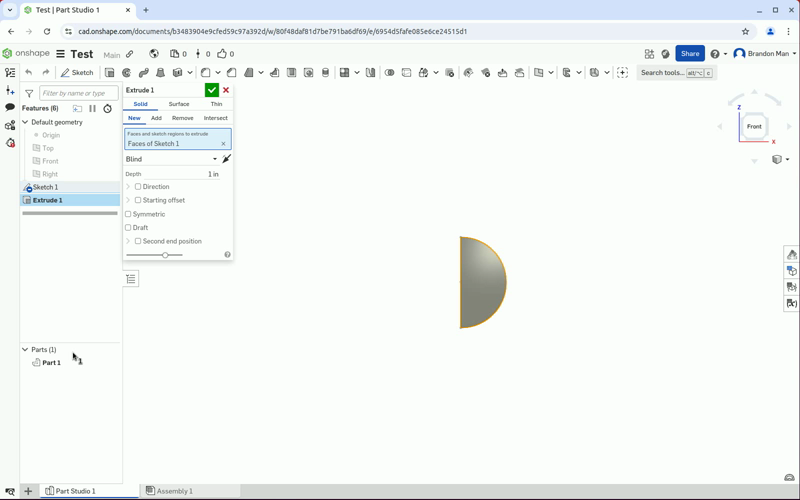
mouse_move(143, 106)
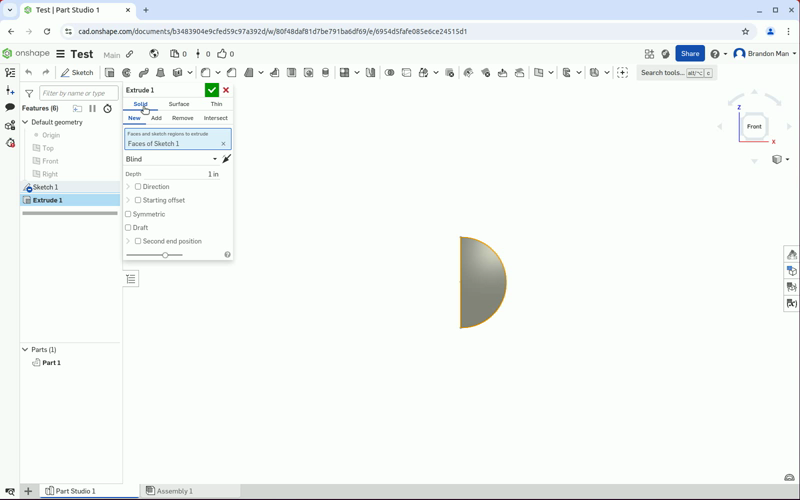
click(143, 106)
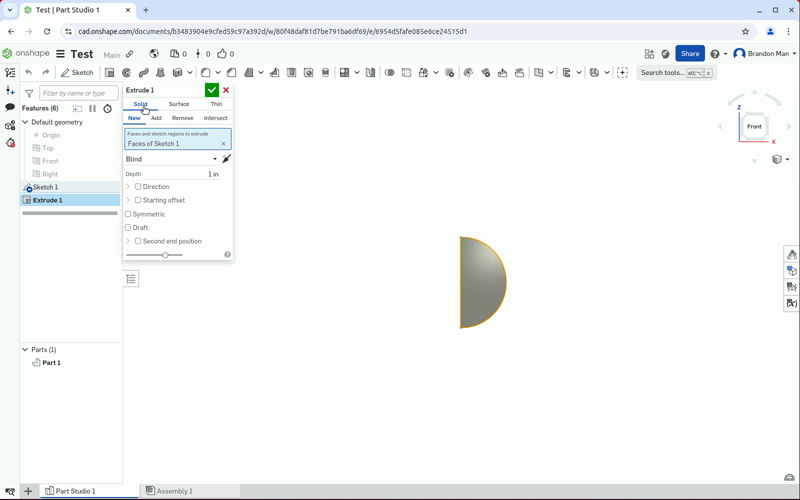
mouse_move(137, 120)
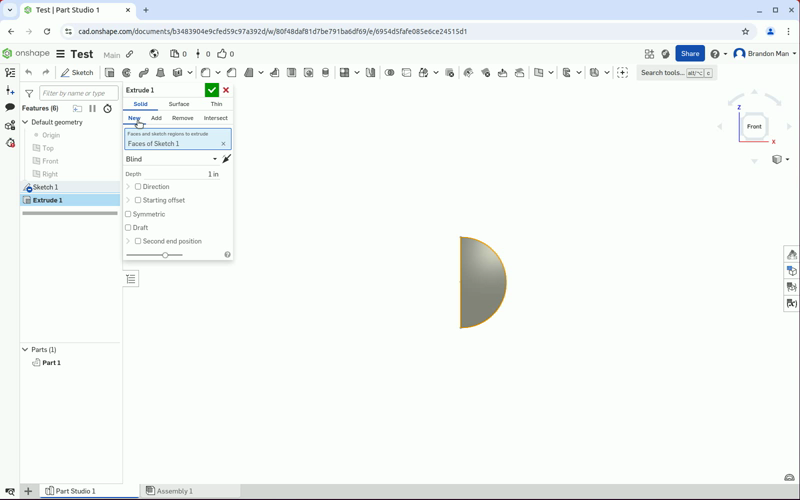
click(137, 120)
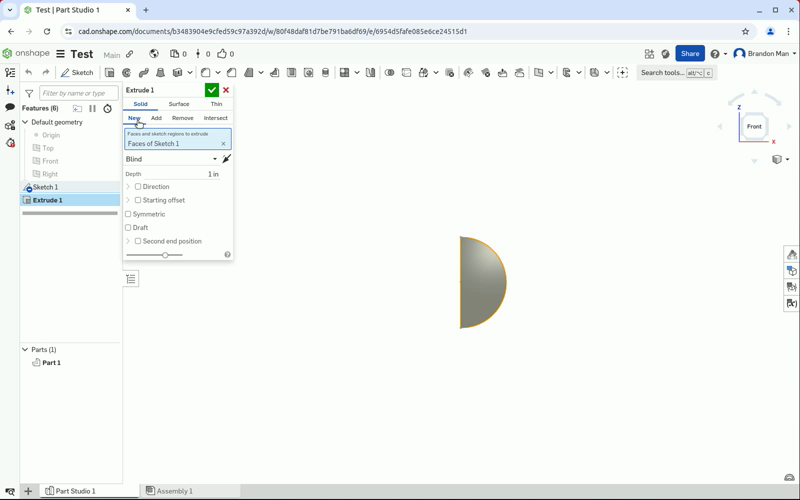
key(tab, 4)
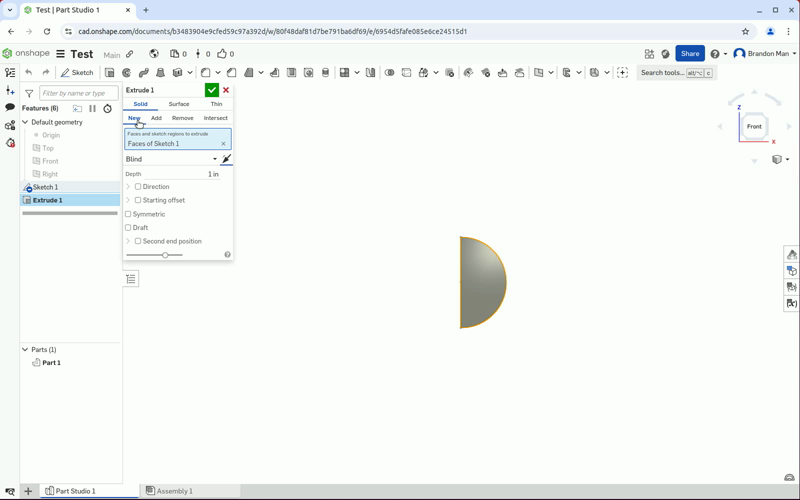
text(23.108)
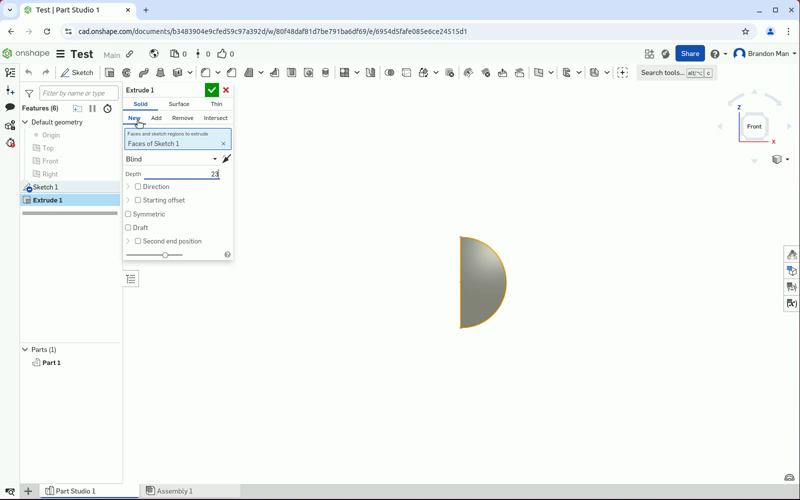
key(enter)
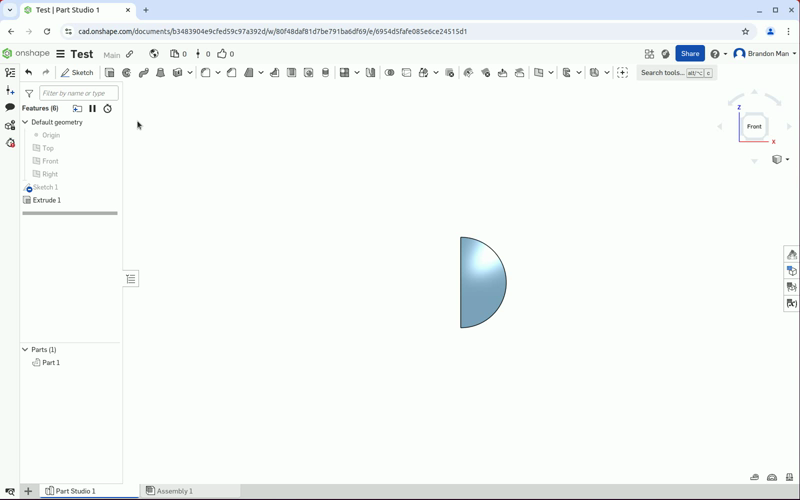
key(shift+h)
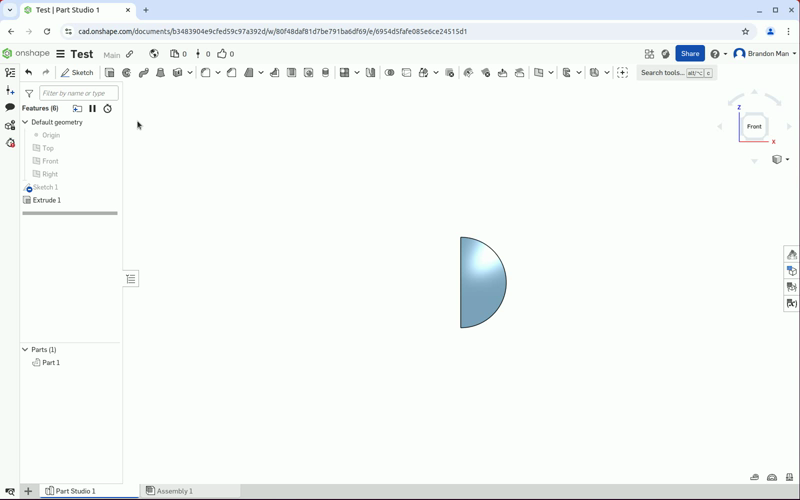
key(shift+h)
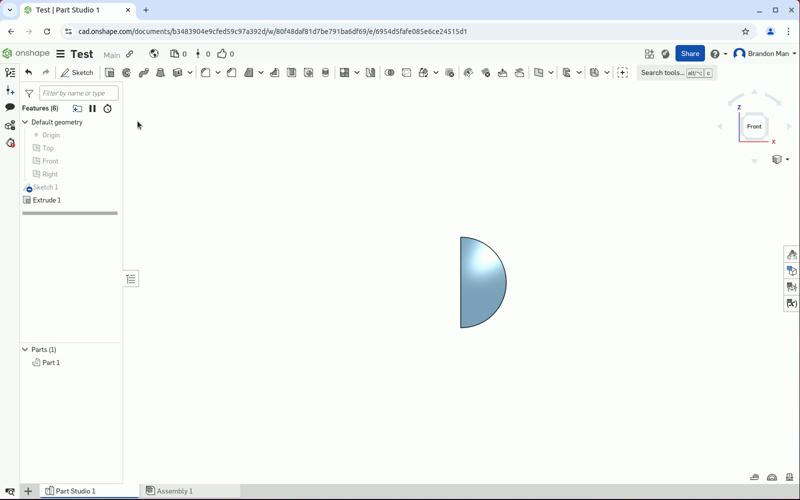
mouse_move(73, 189)
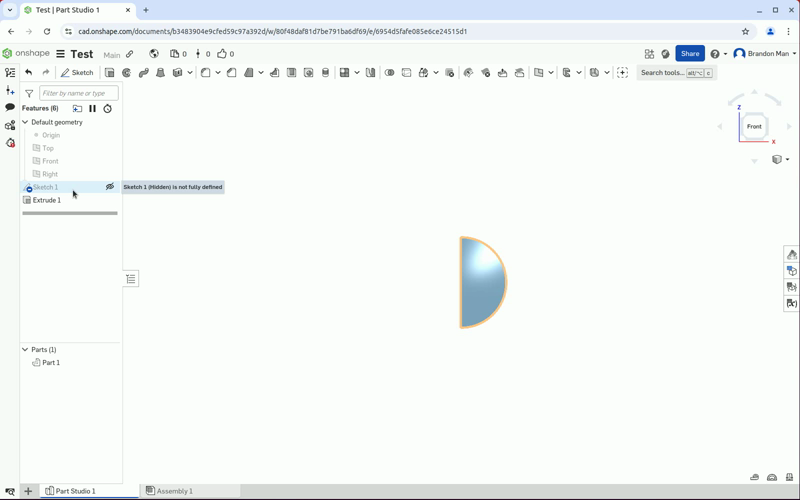
click(73, 189)
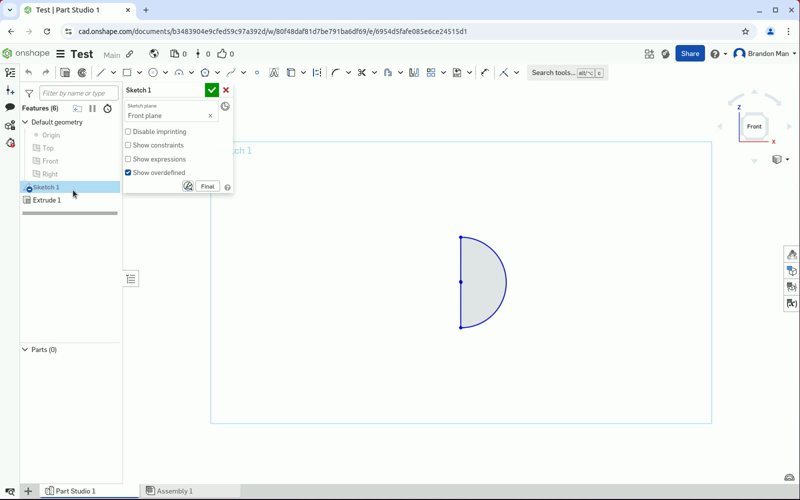
mouse_move(229, 92)
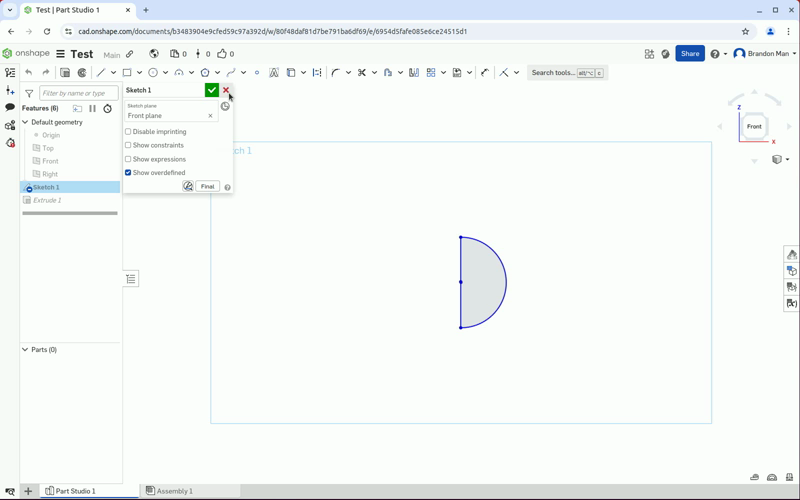
click(229, 92)
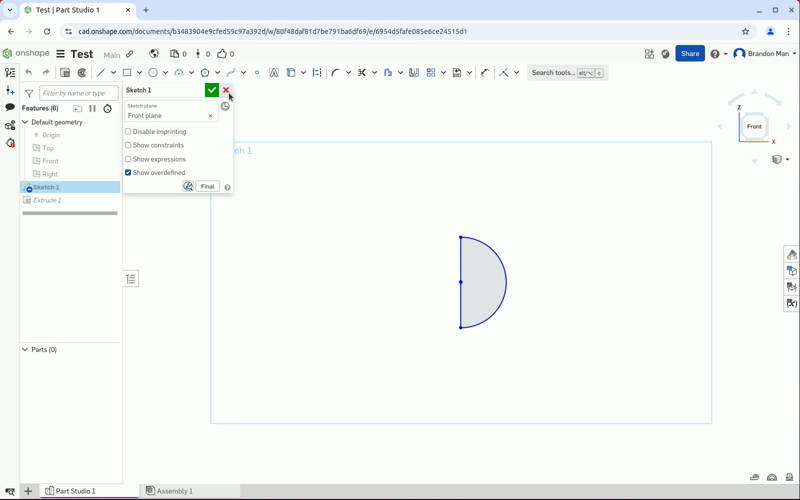
key(shift+s)
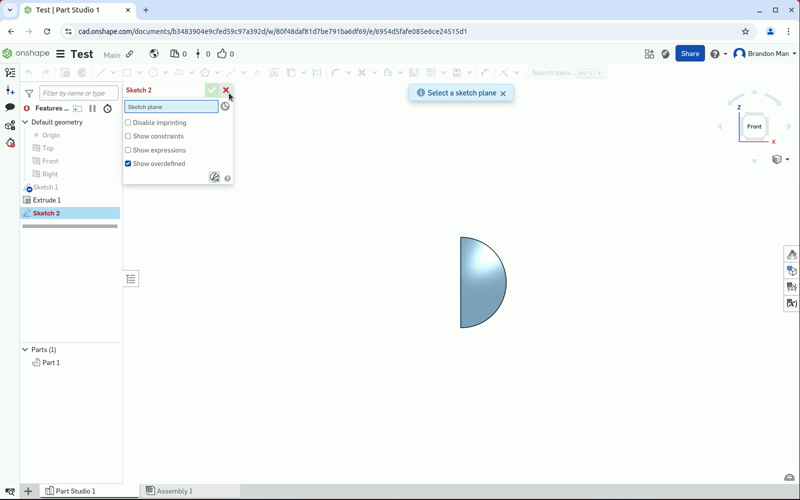
mouse_move(73, 163)
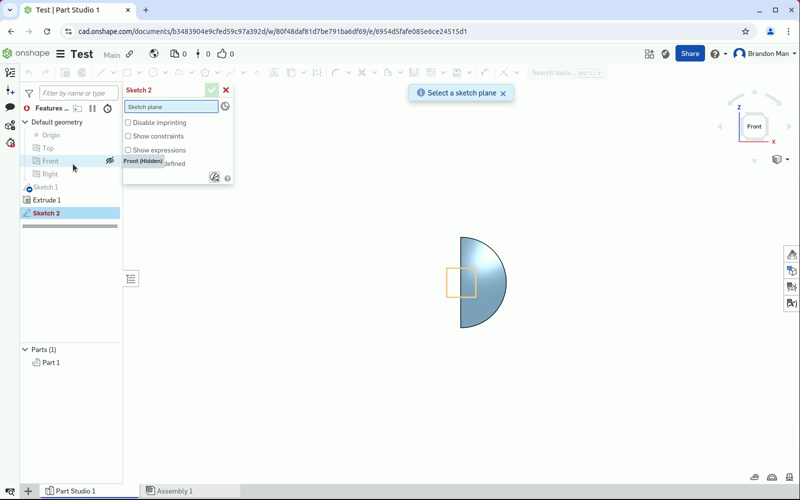
click(73, 163)
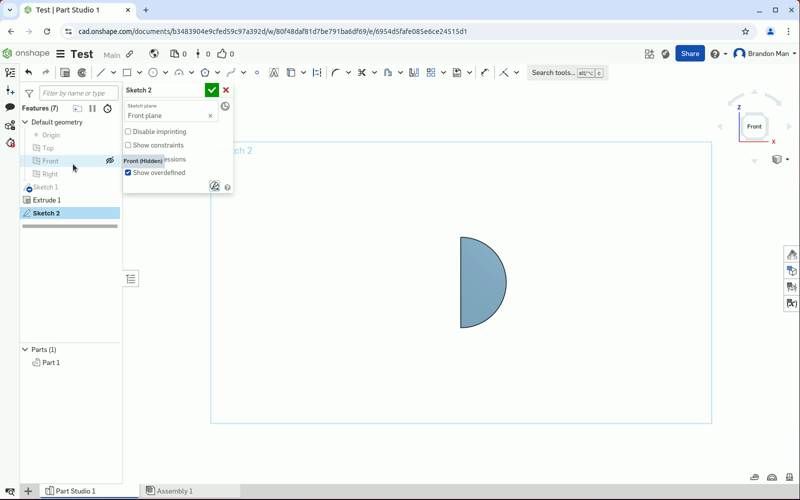
mouse_move(73, 352)
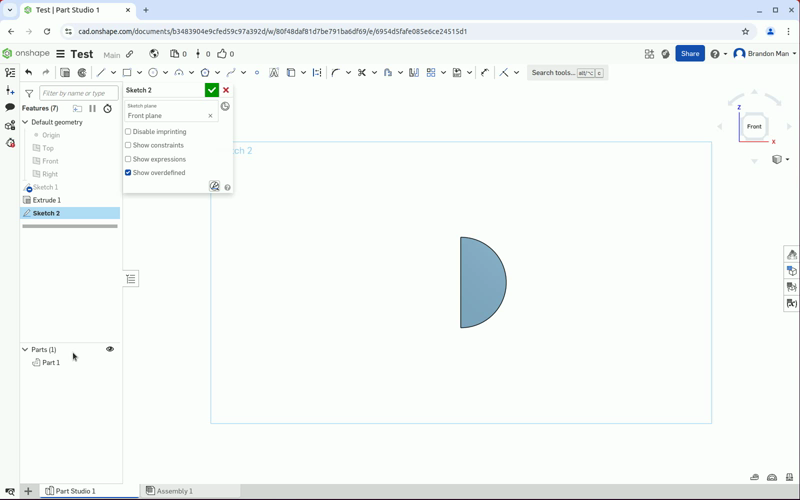
key(y)
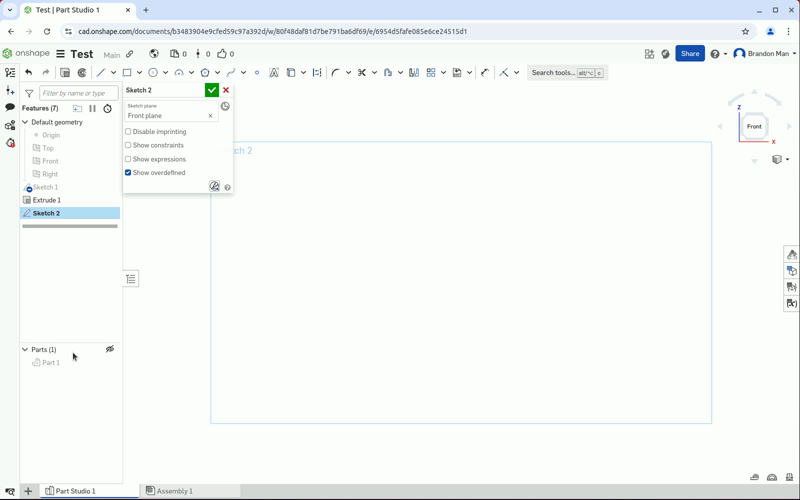
key(l)
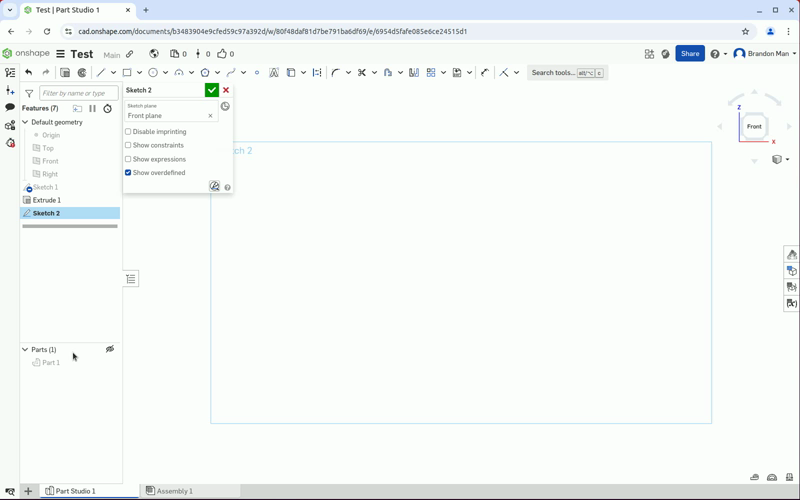
key_down(shift)
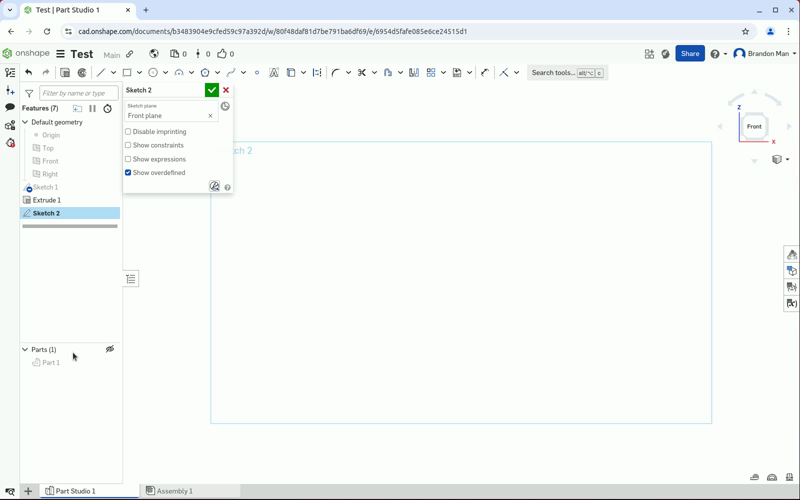
mouse_move(460, 327)
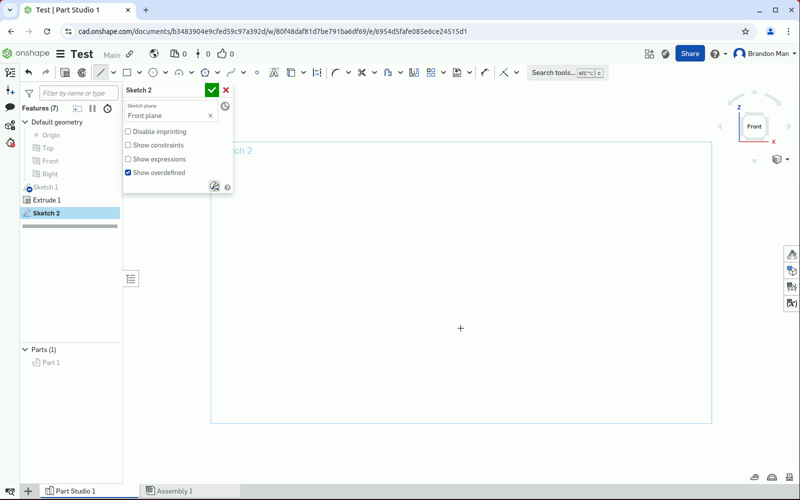
click(460, 327)
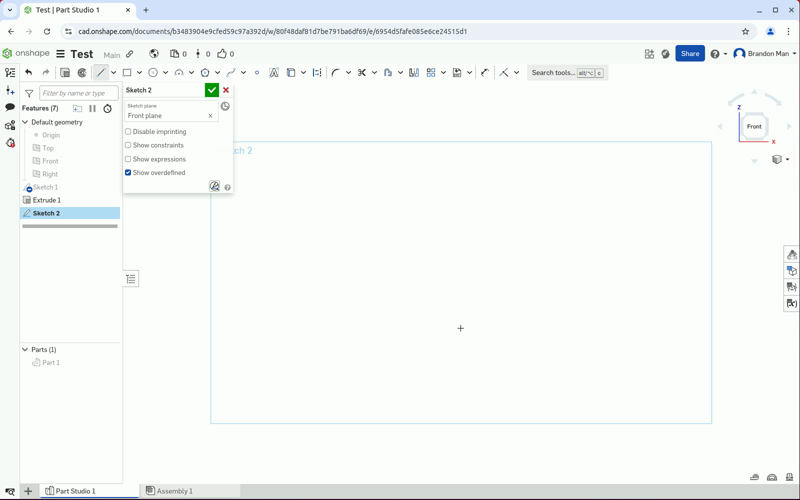
key_up(shift)
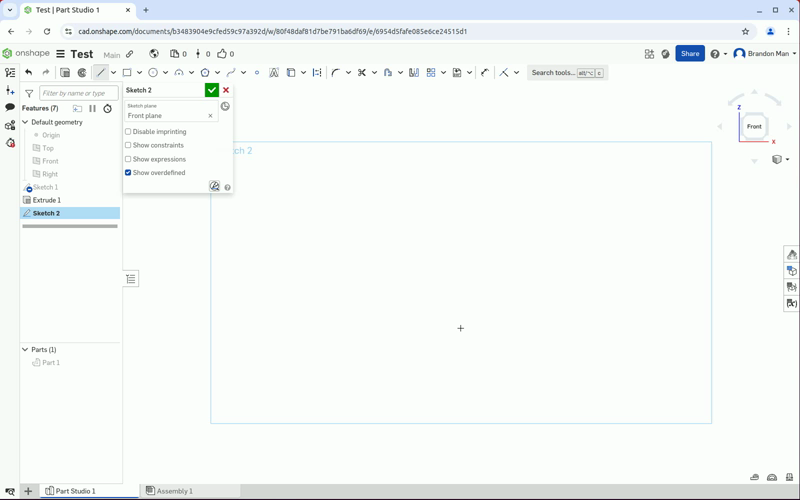
key_down(shift)
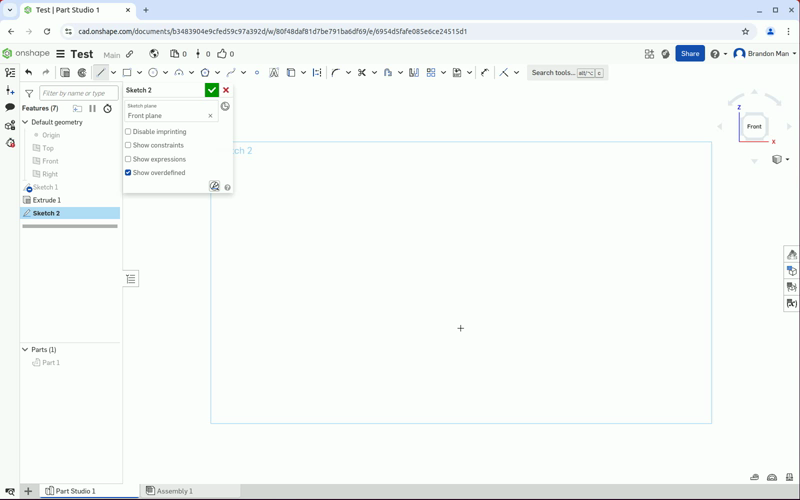
mouse_move(490, 327)
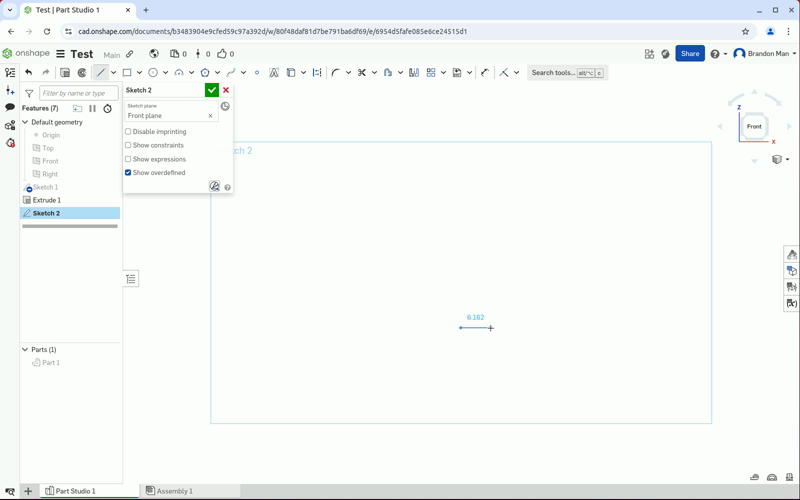
mouse_move(460, 281)
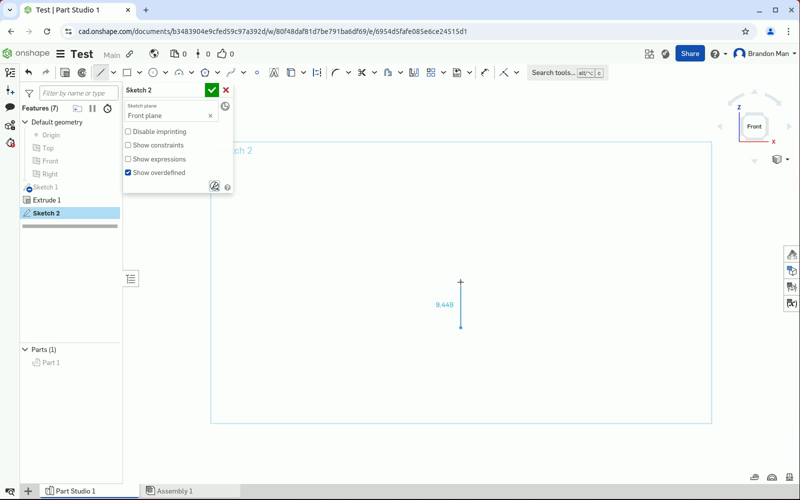
click(460, 281)
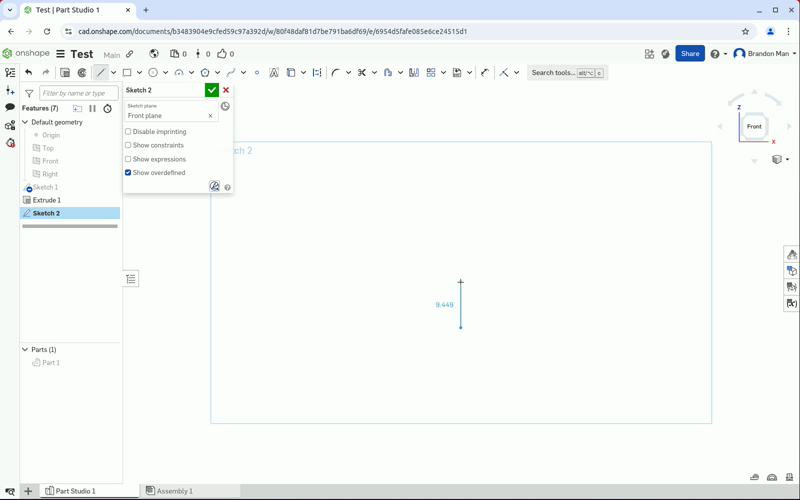
key_up(shift)
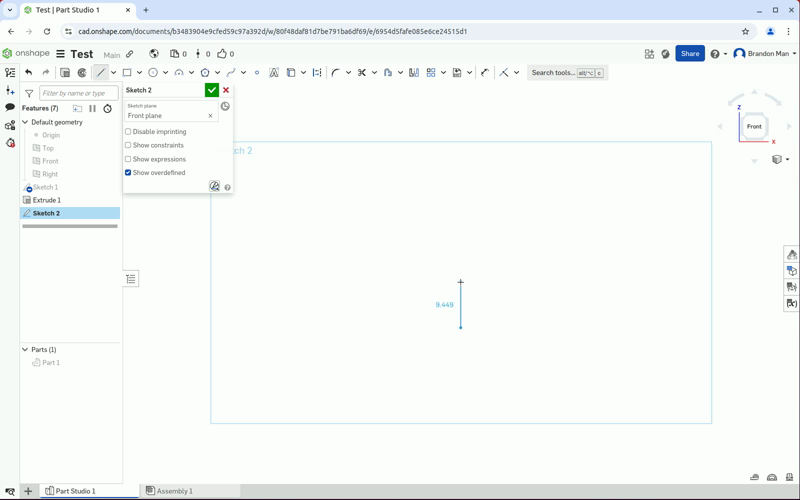
key_down(shift)
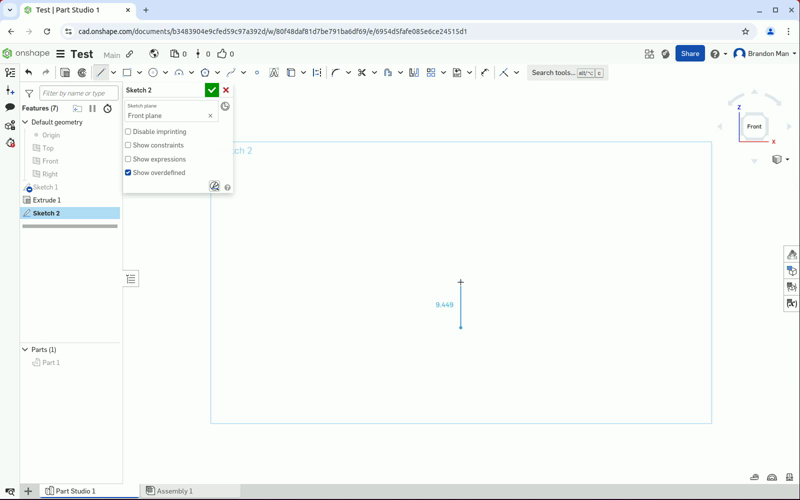
mouse_move(490, 281)
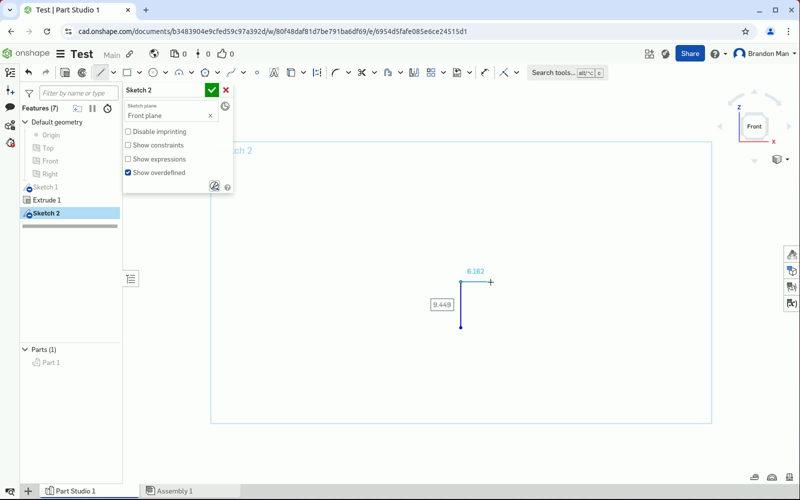
mouse_move(460, 237)
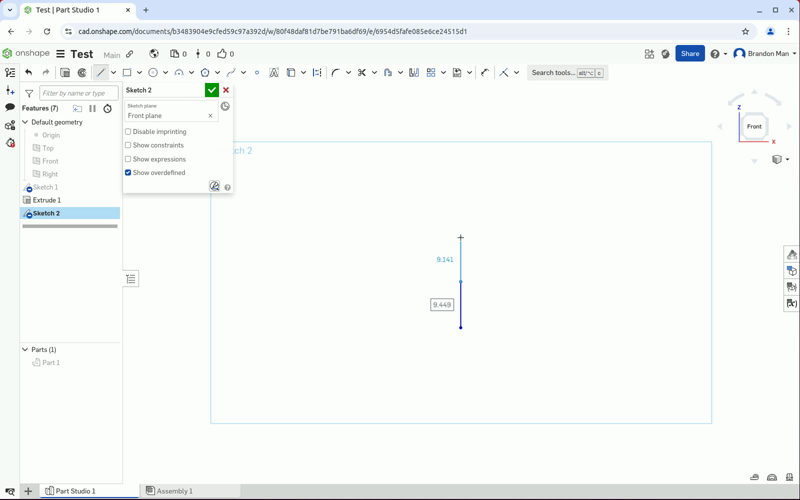
click(460, 237)
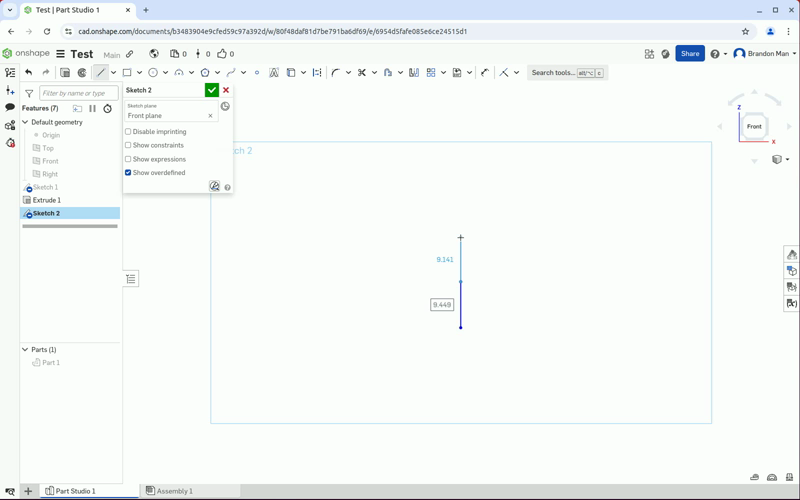
key_up(shift)
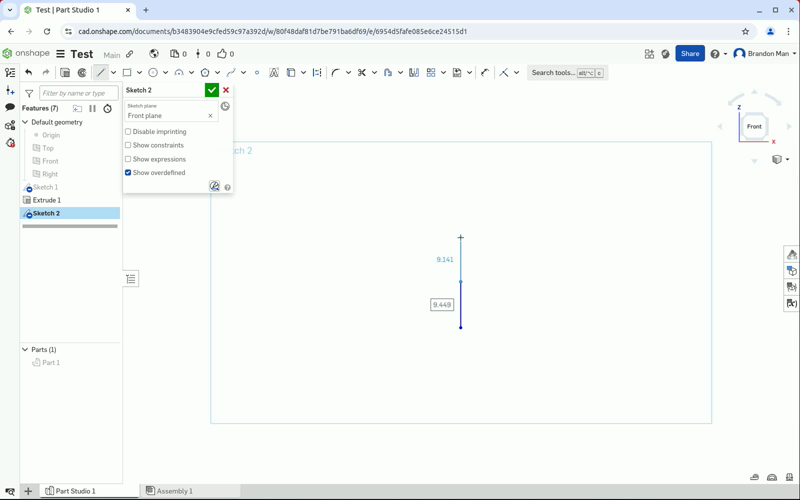
key(esc)
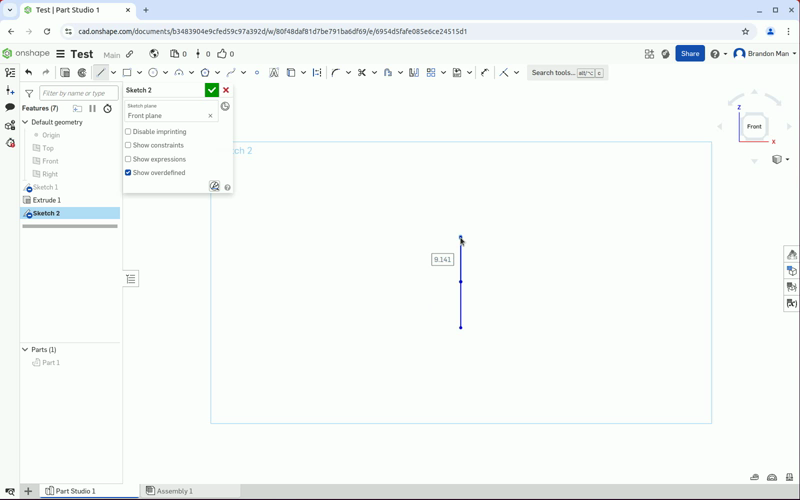
key(a)
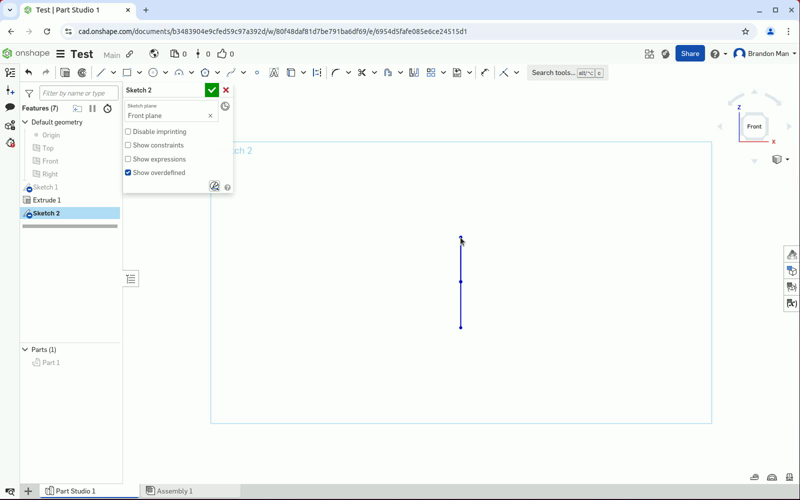
mouse_move(460, 237)
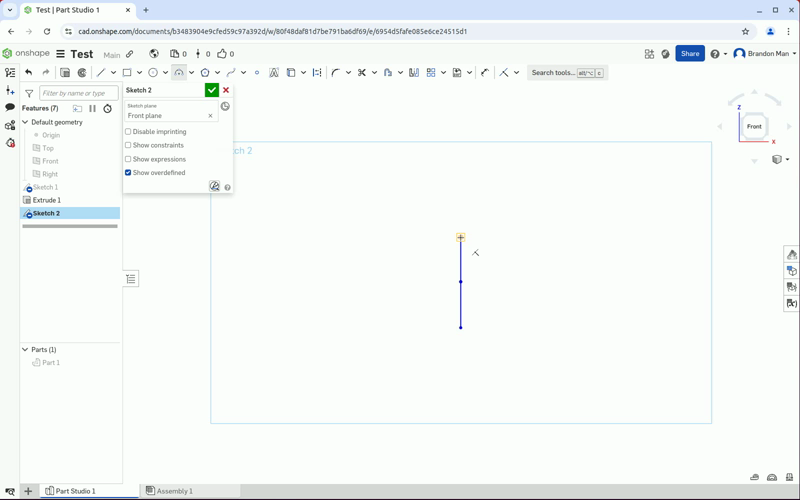
click(460, 237)
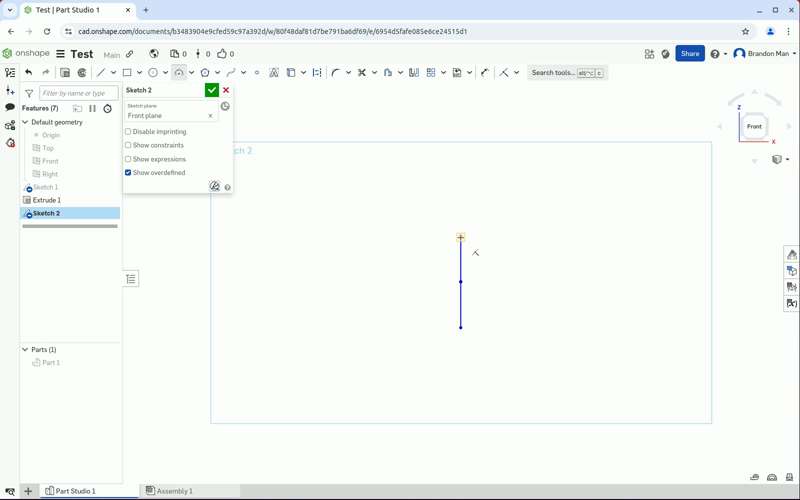
mouse_move(460, 327)
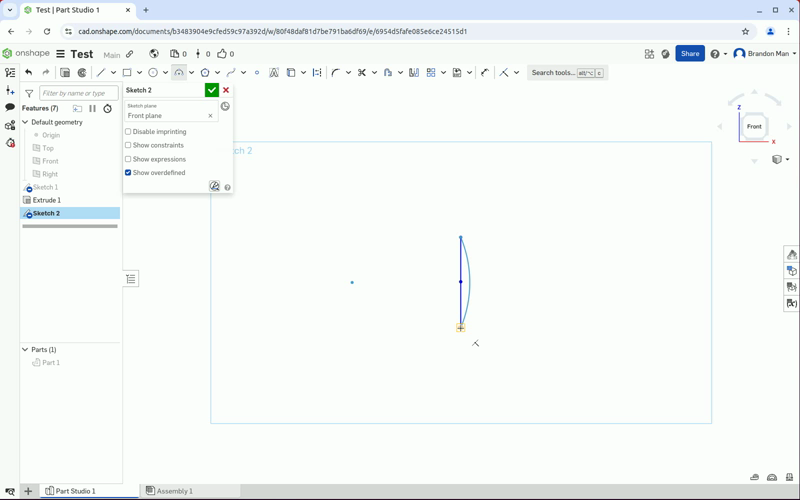
click(460, 327)
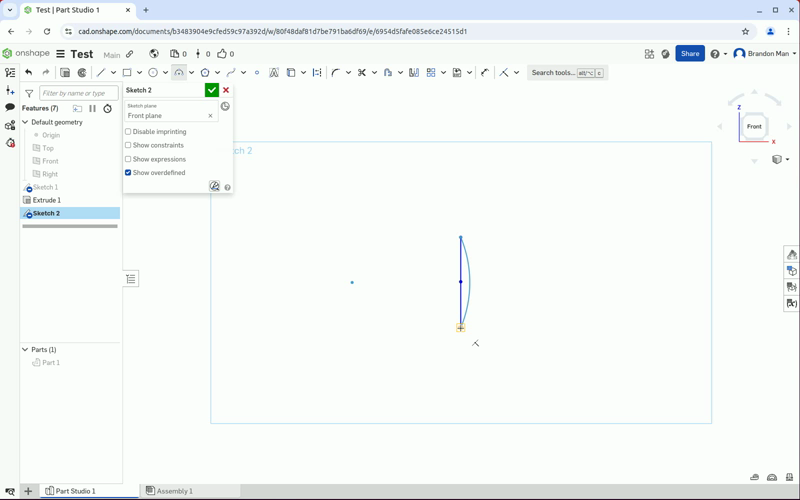
key_down(shift)
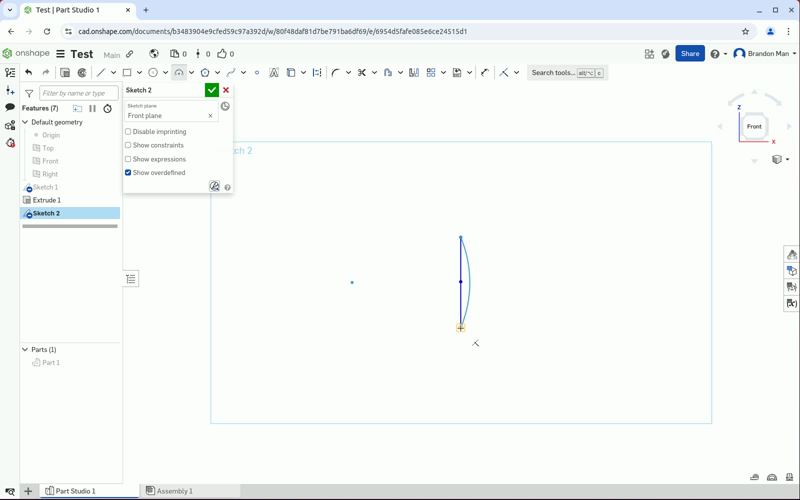
mouse_move(415, 282)
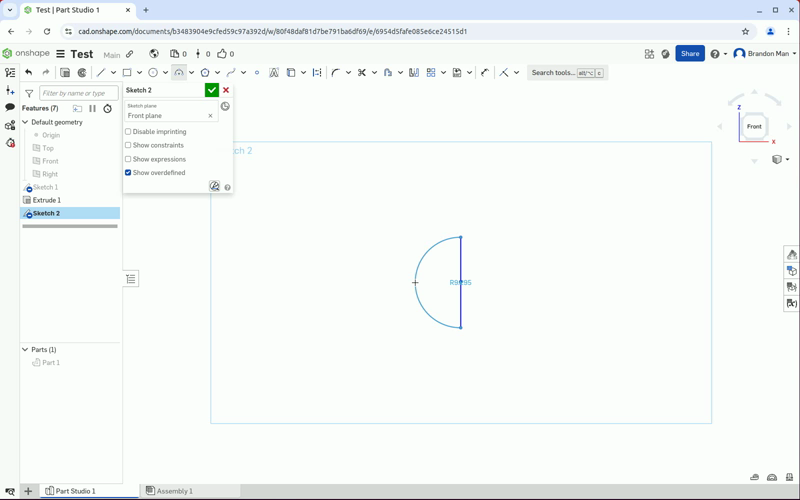
click(415, 282)
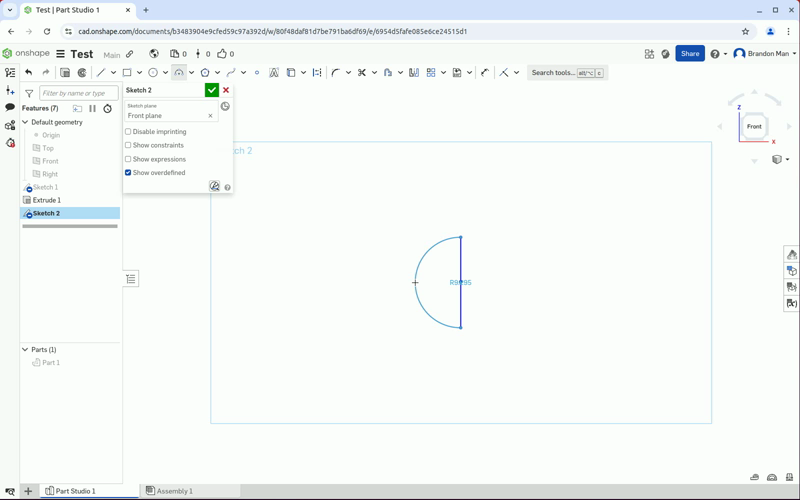
key_up(shift)
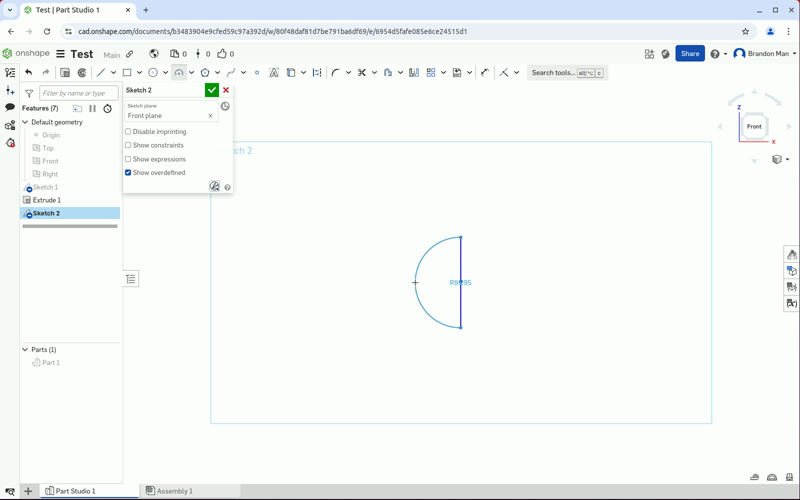
key(esc)
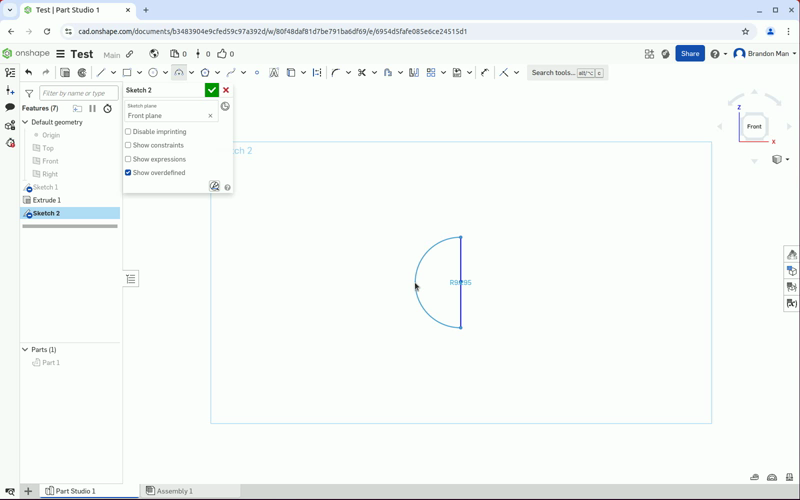
mouse_move(456, 284)
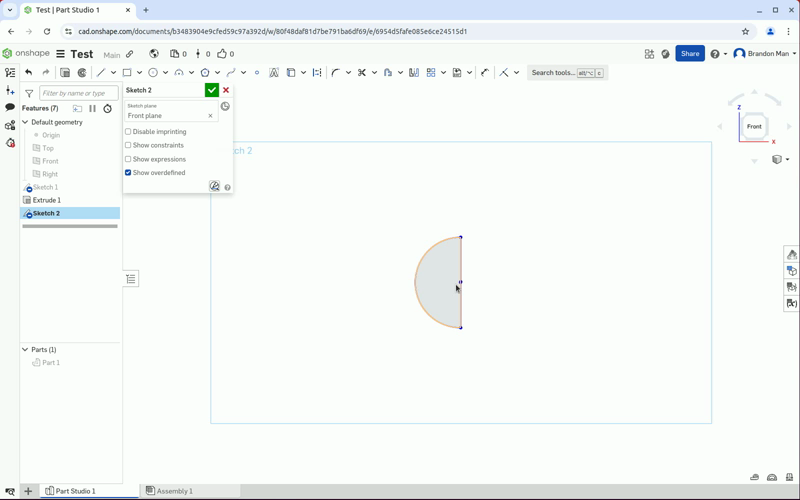
scroll(6)
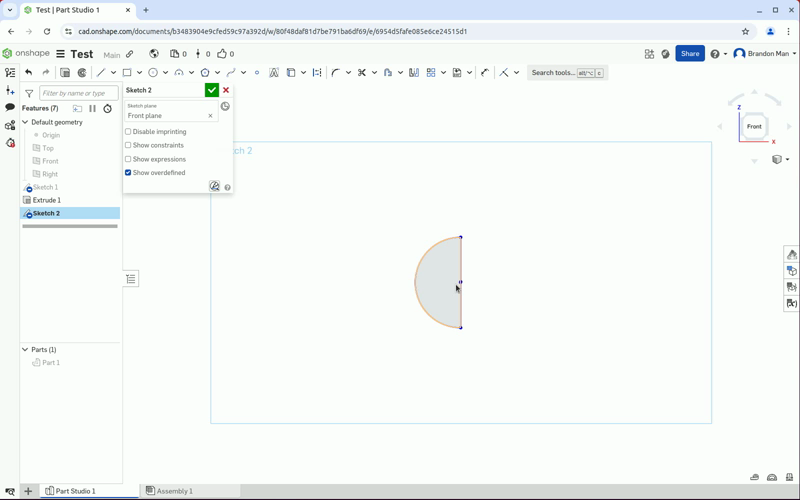
scroll(6)
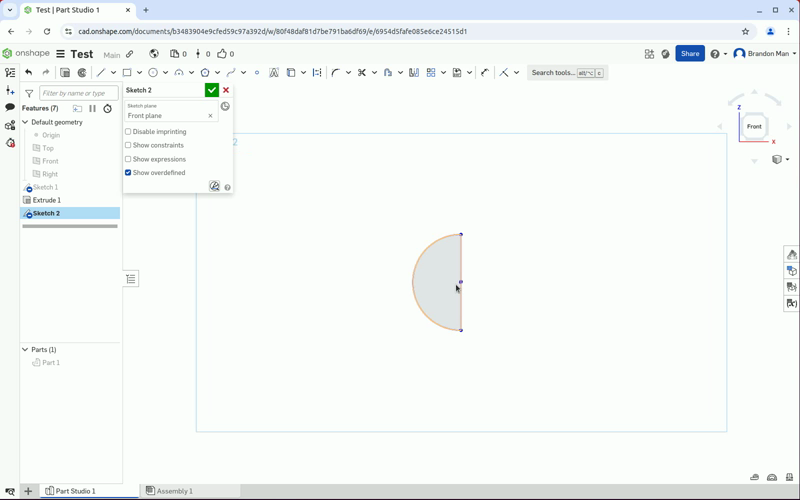
scroll(6)
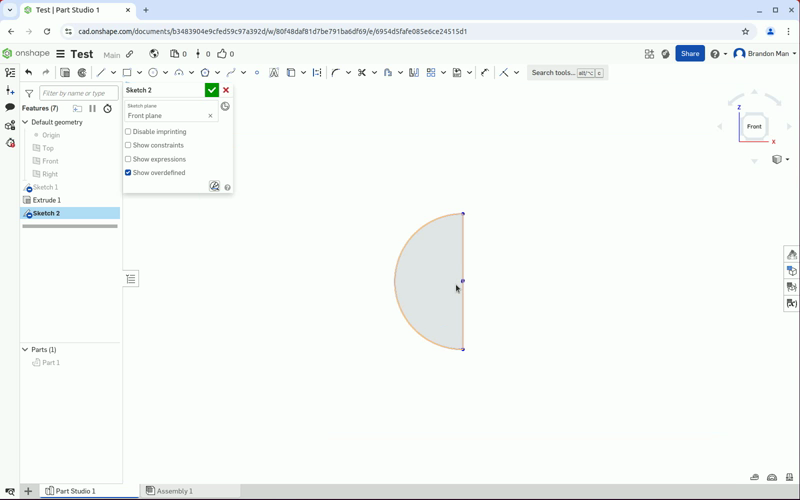
scroll(6)
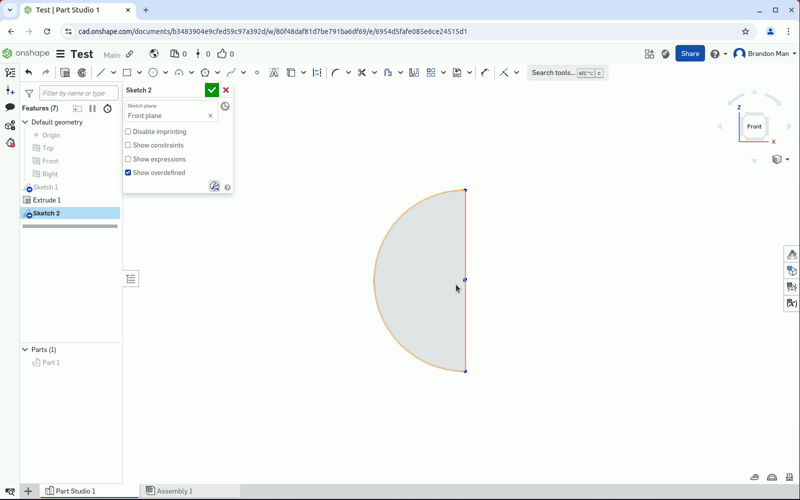
scroll(6)
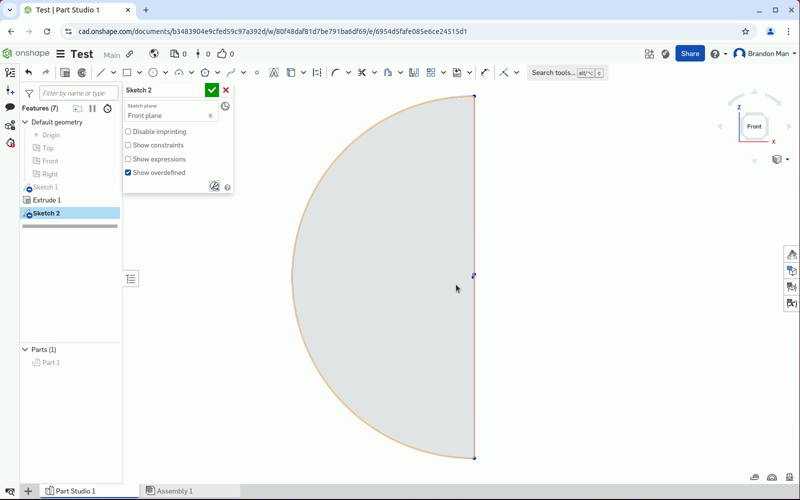
scroll(6)
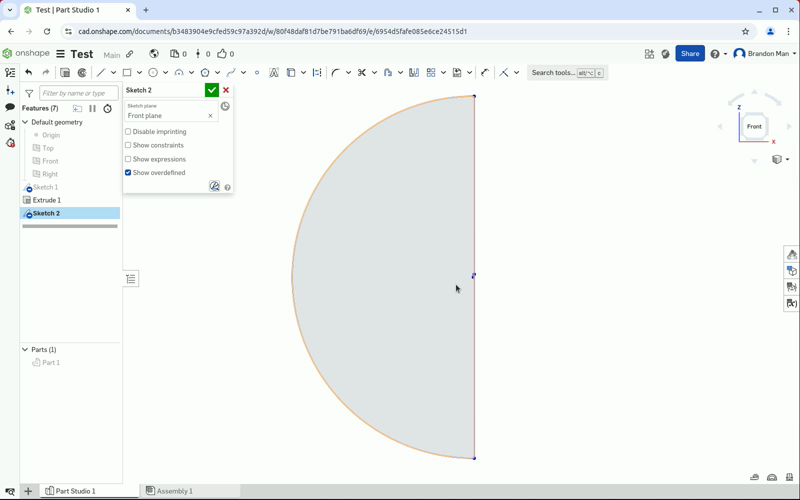
scroll(6)
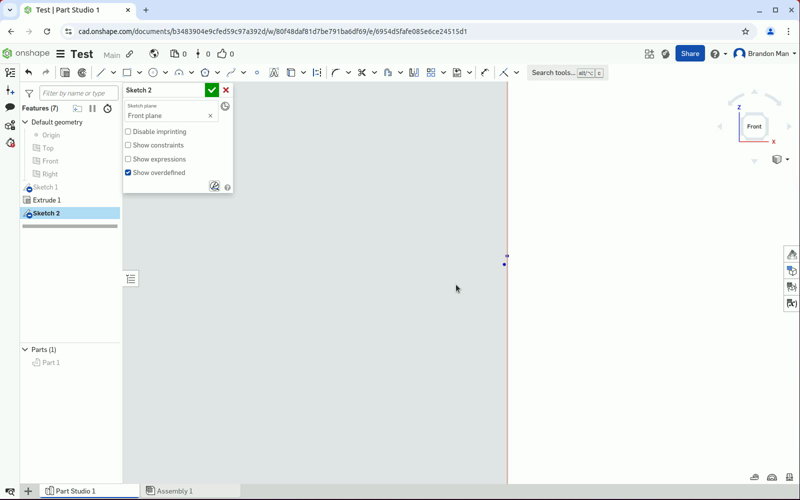
click(456, 284)
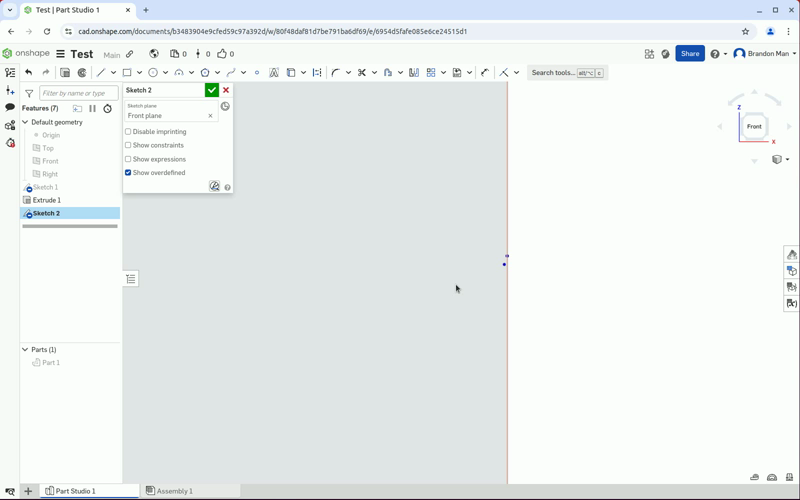
scroll(-6)
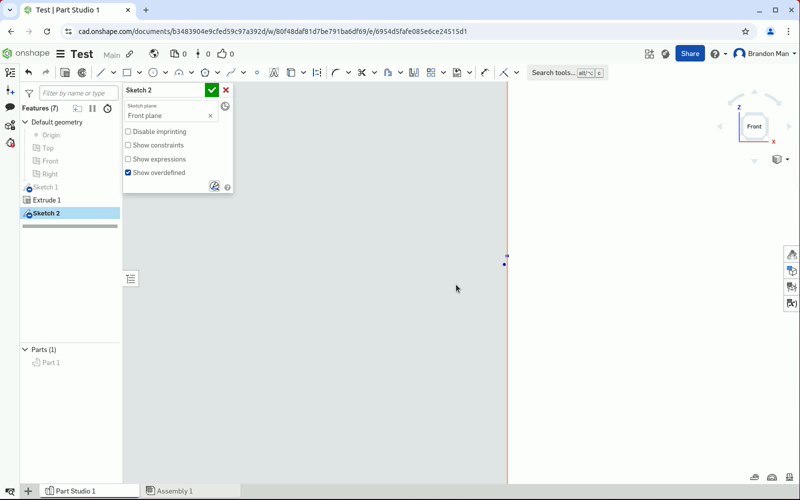
scroll(-6)
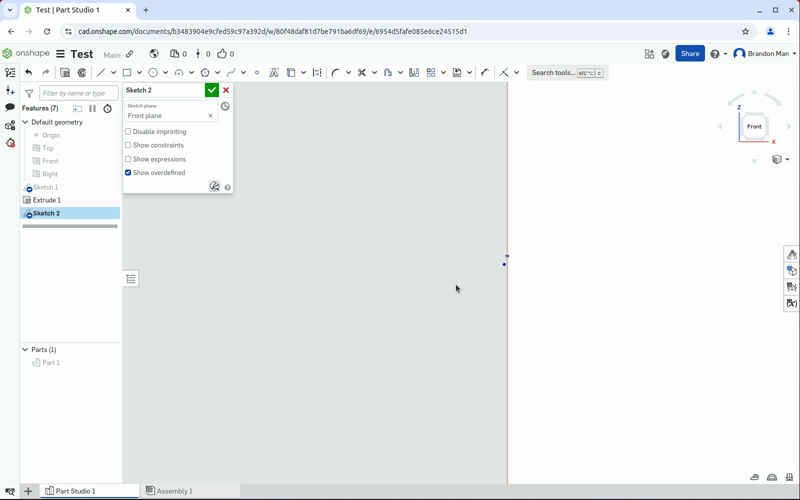
scroll(-6)
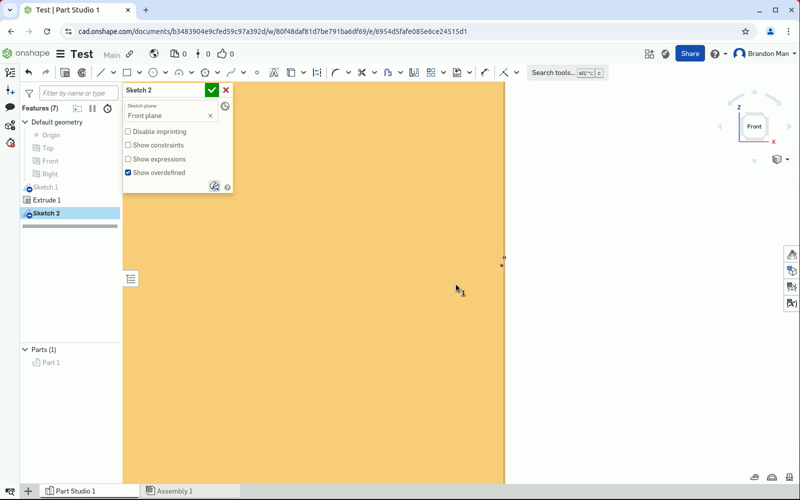
scroll(-6)
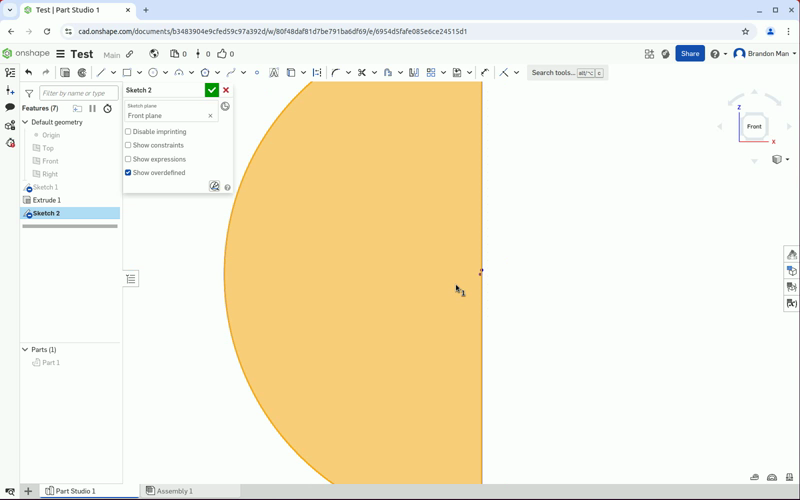
scroll(-6)
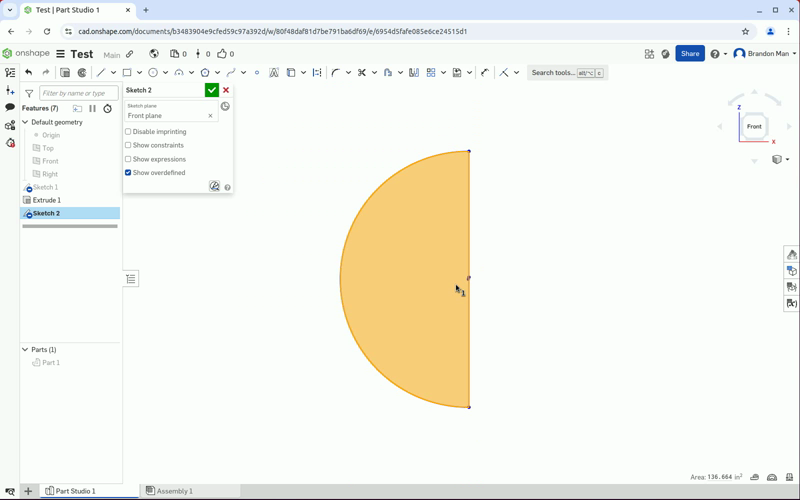
scroll(-6)
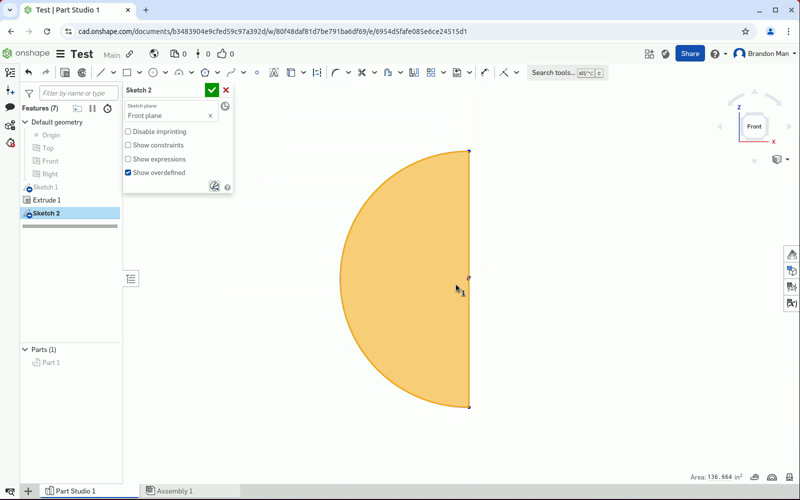
scroll(-6)
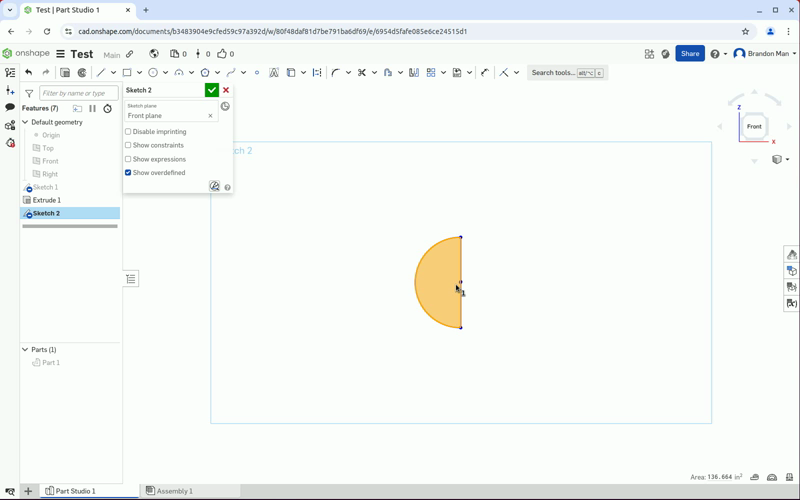
mouse_move(73, 352)
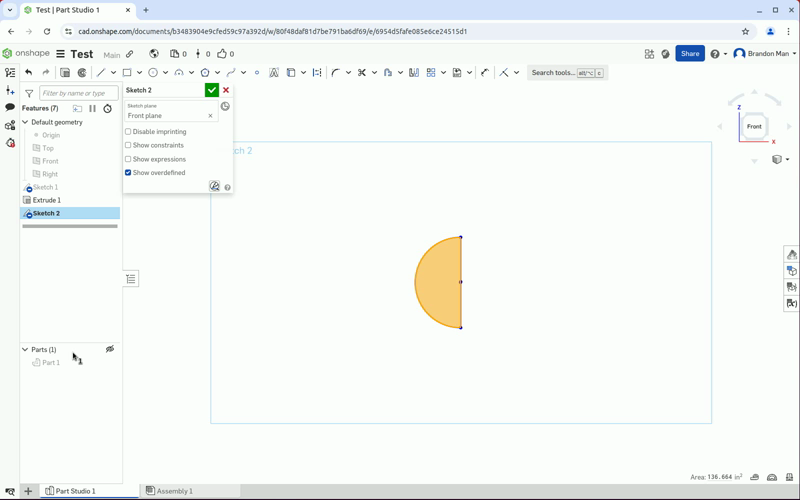
key(shift+y)
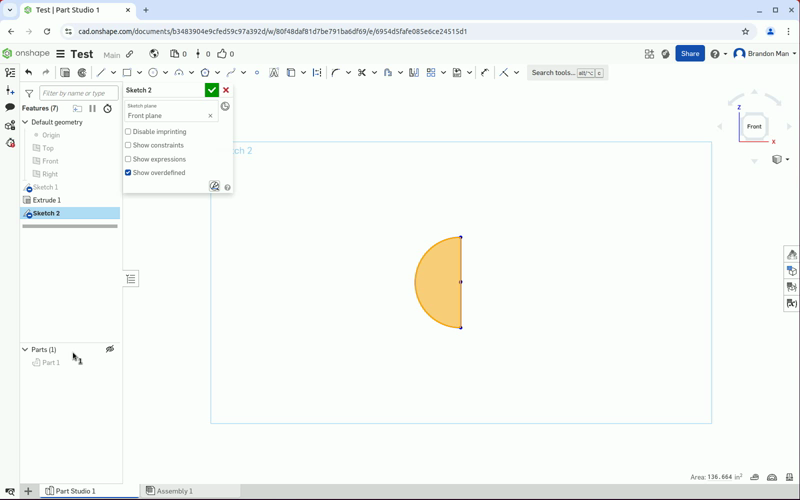
key(shift+e)
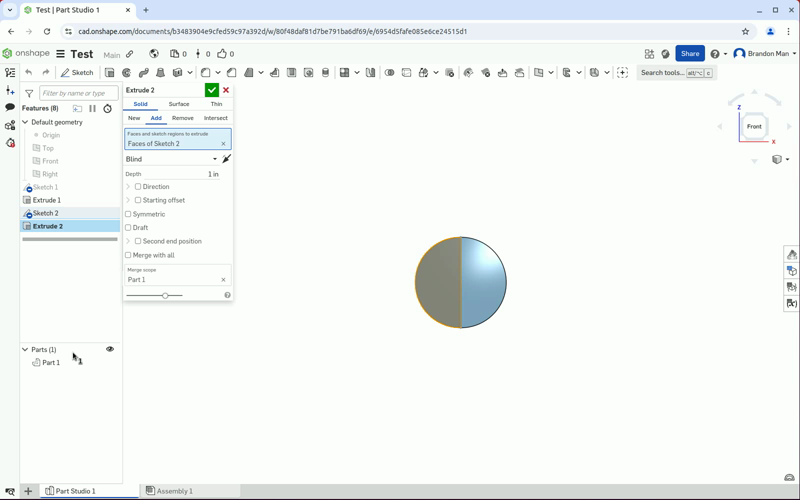
mouse_move(143, 106)
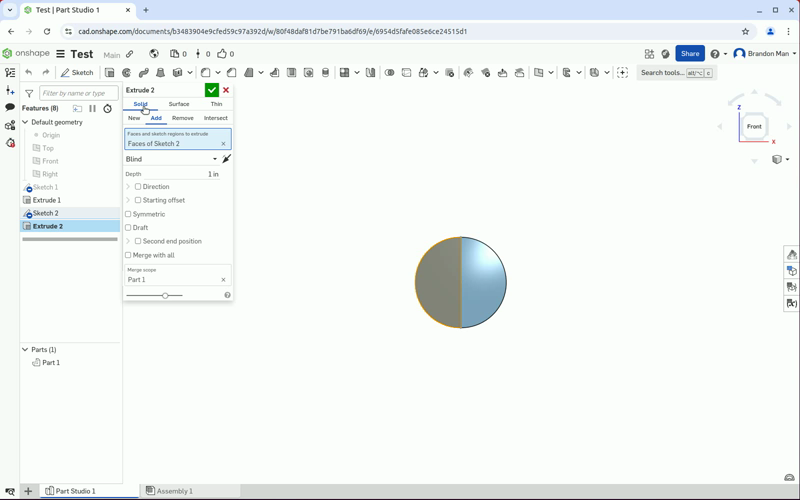
click(143, 106)
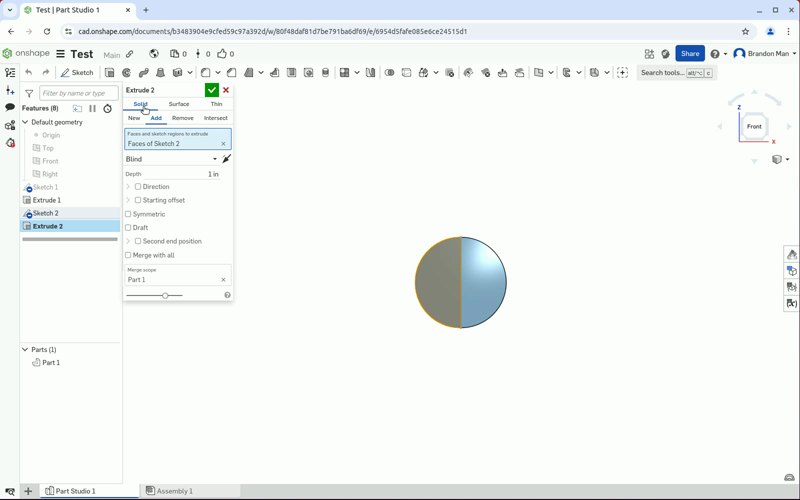
mouse_move(137, 120)
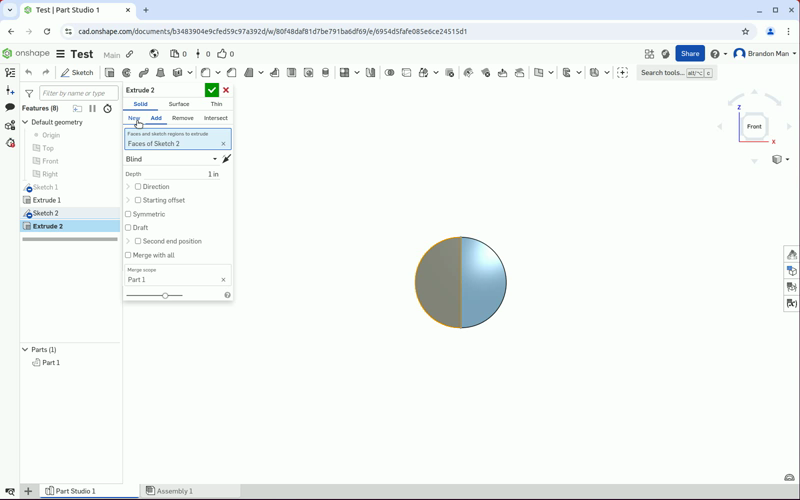
click(137, 120)
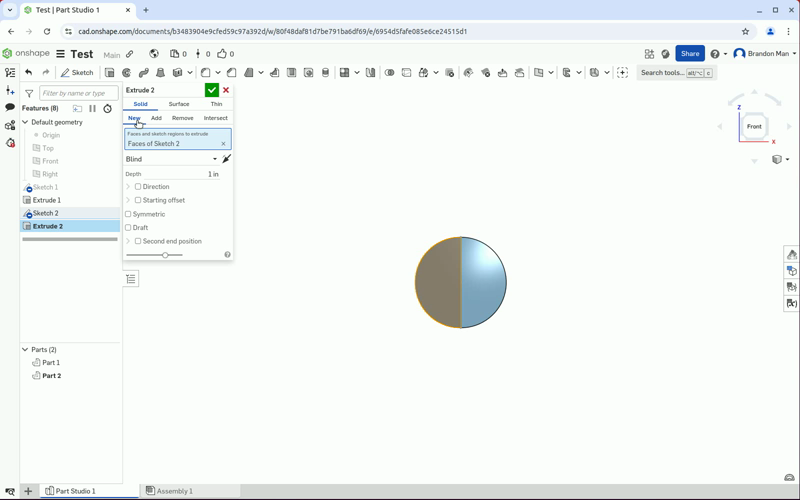
key(tab, 4)
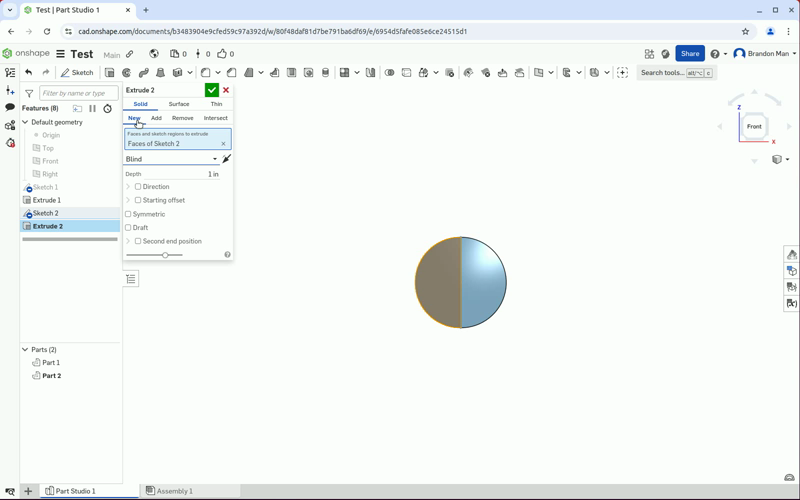
text(23.108)
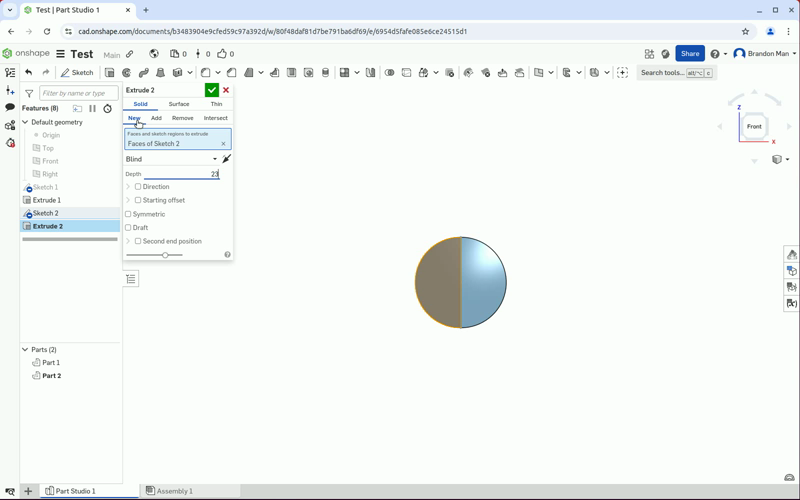
key(enter)
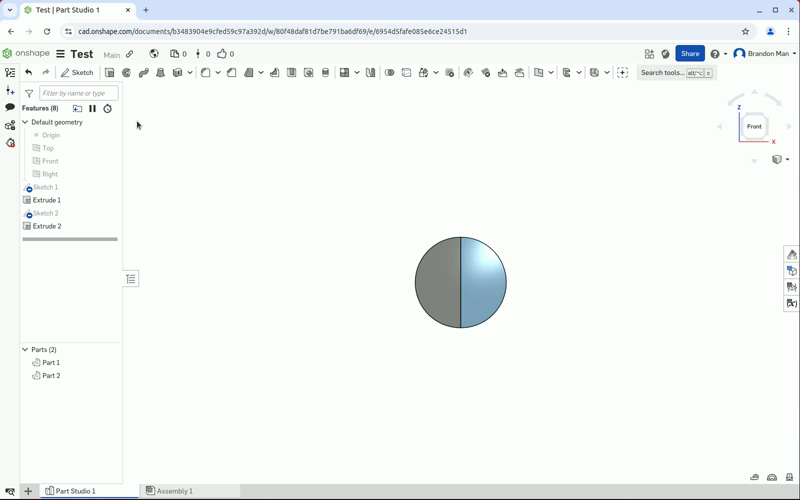
key(shift+h)
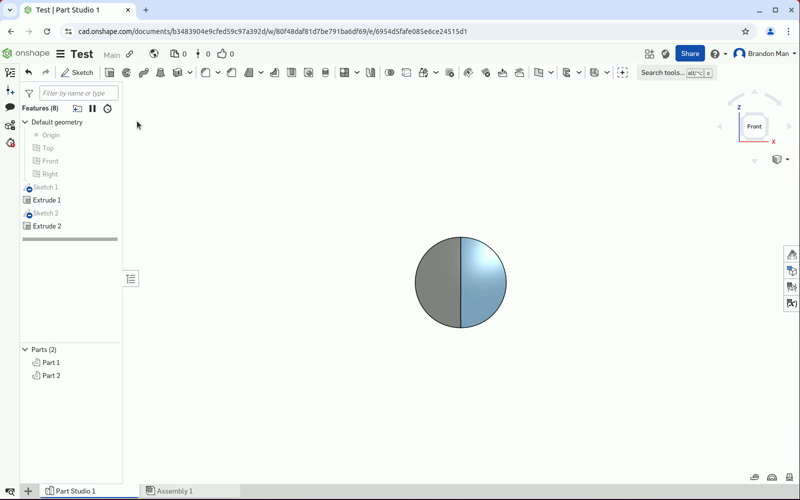
key(shift+h)
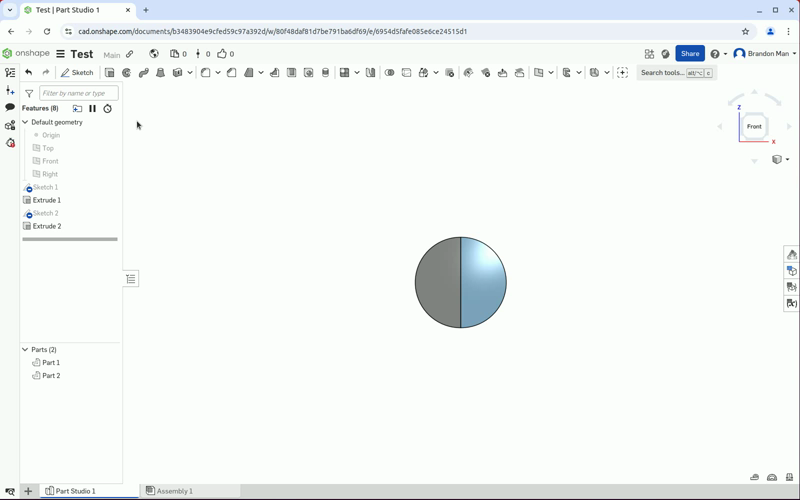
key(shift+7)
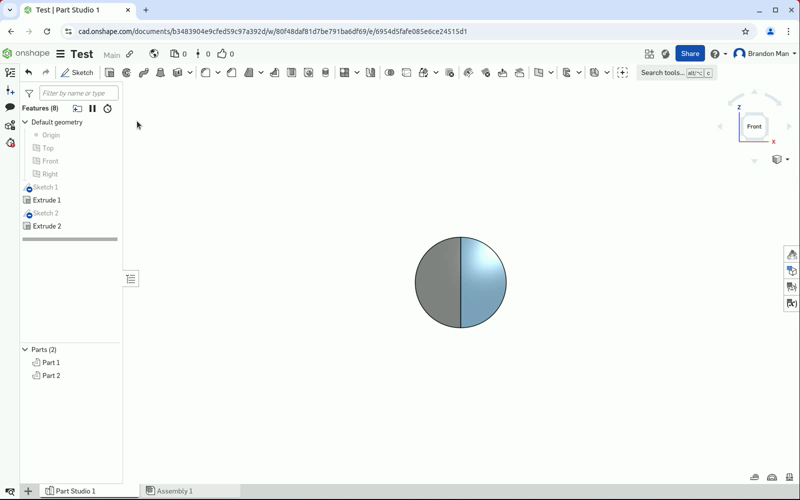
key(left, 2)
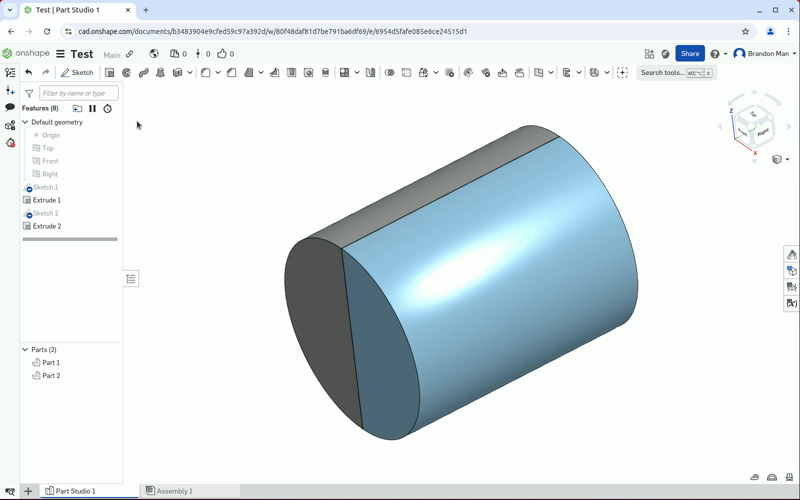
key(down, 2)
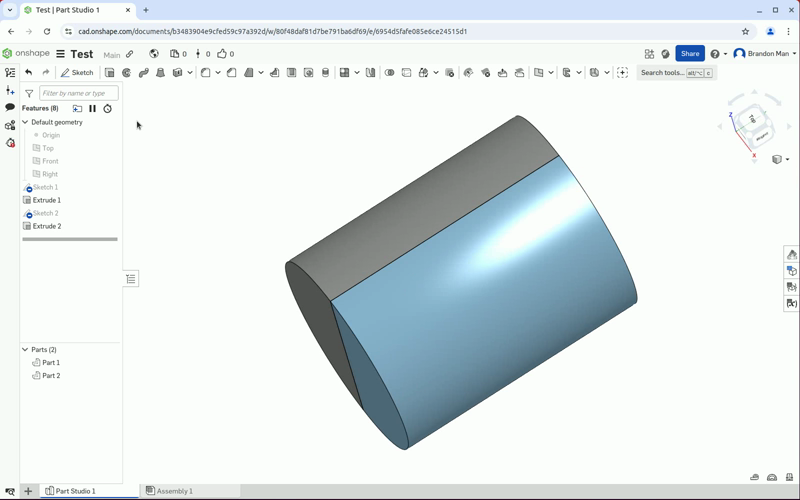
key(up, 2)
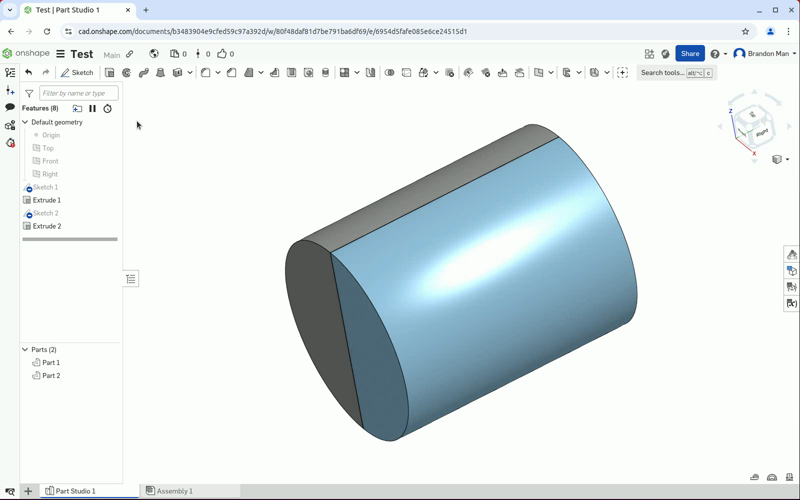
key(right, 2)
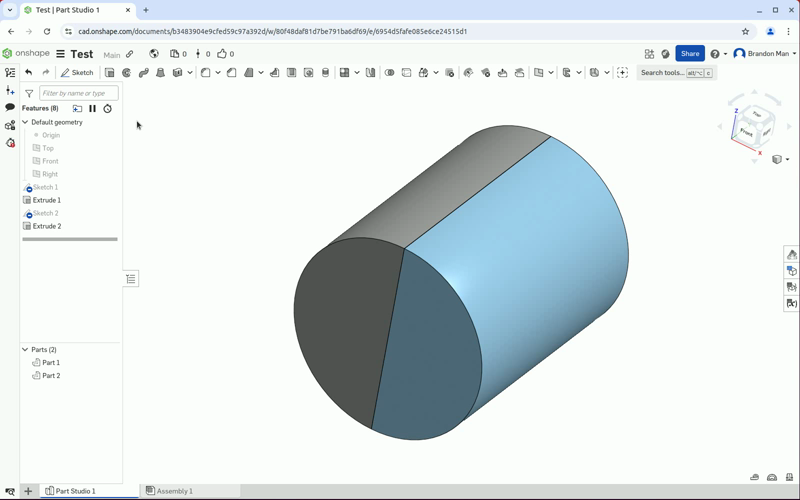
mouse_move(73, 189)
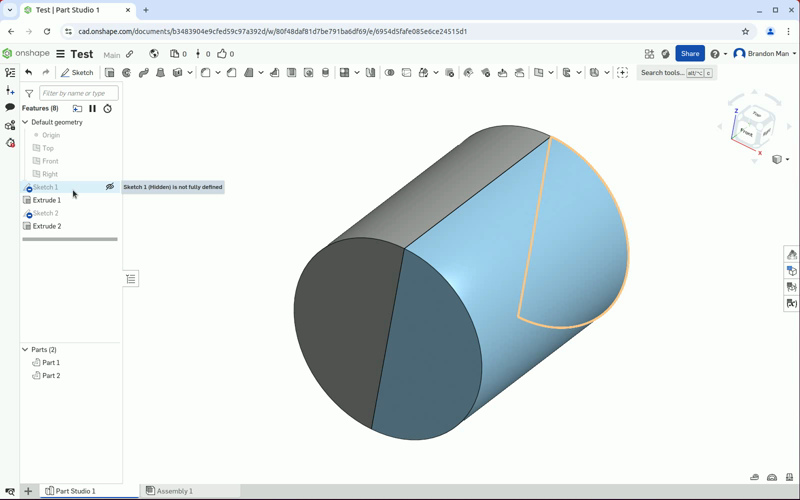
click(73, 189)